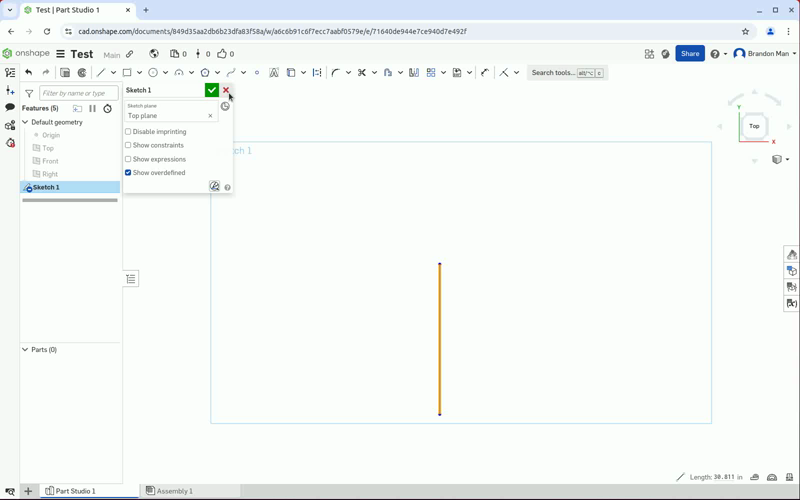
key(shift+h)
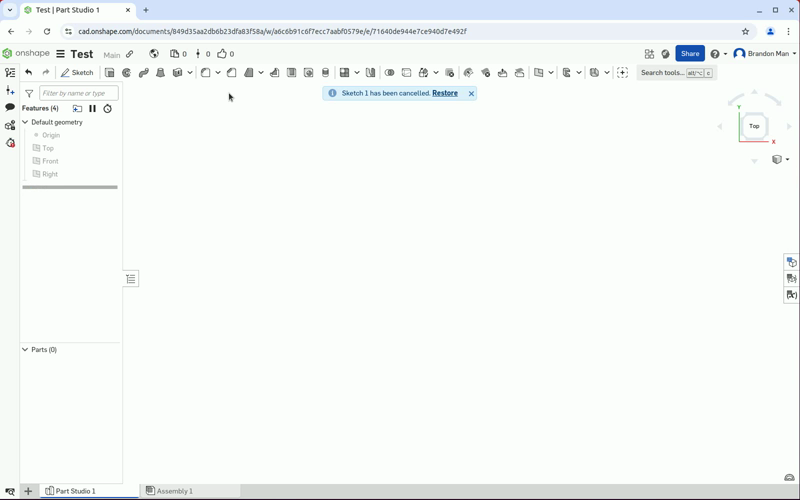
mouse_move(73, 352)
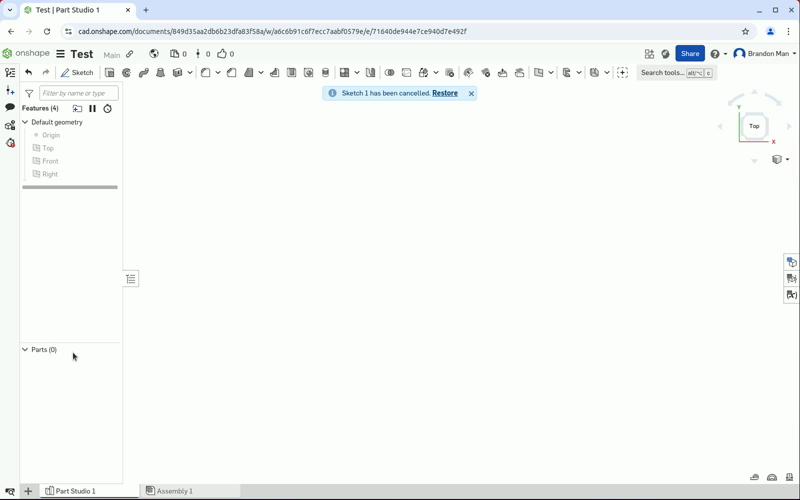
key(y)
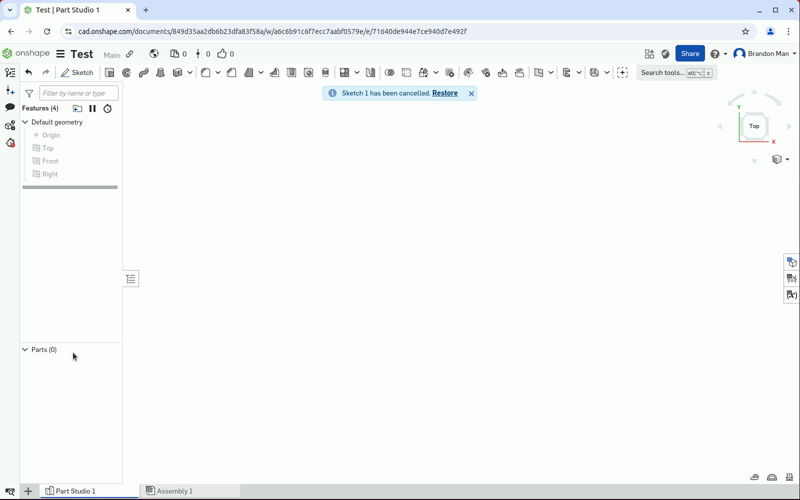
key(shift+p)
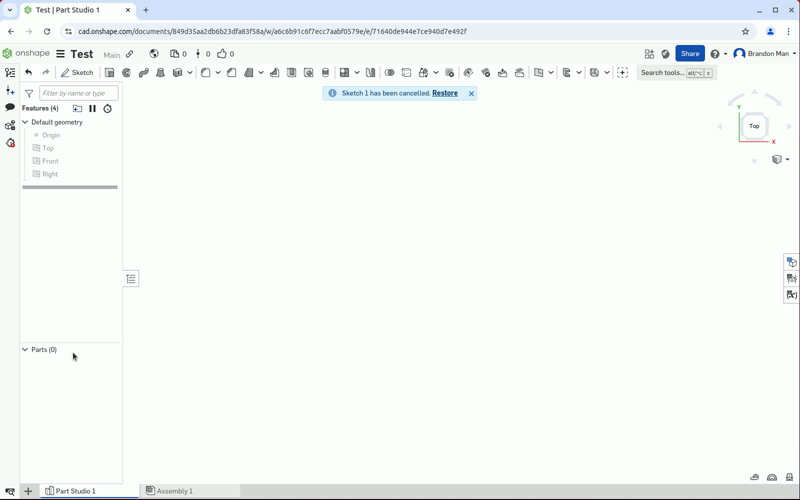
key(space)
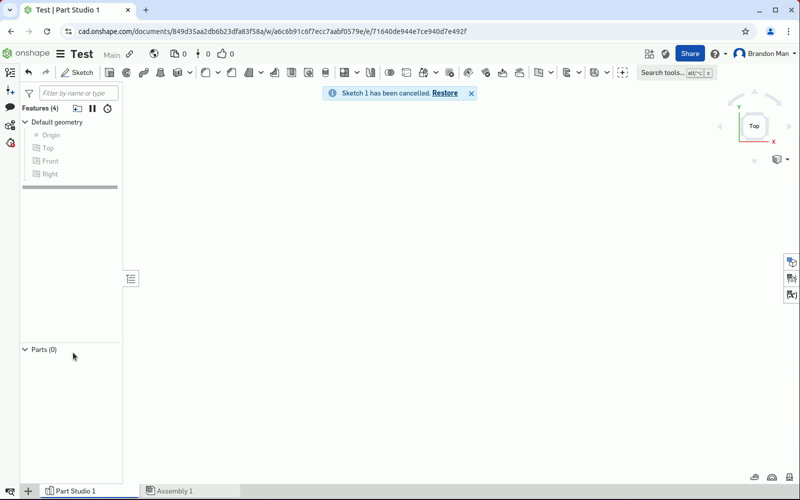
key_down(shift)
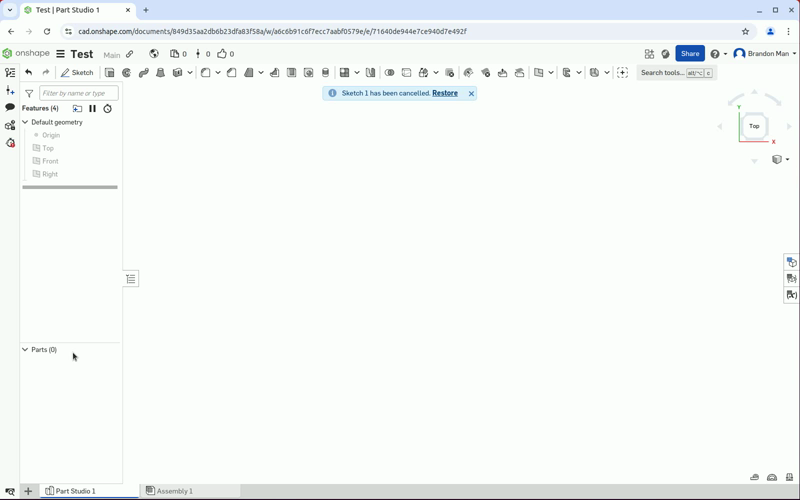
key(up)
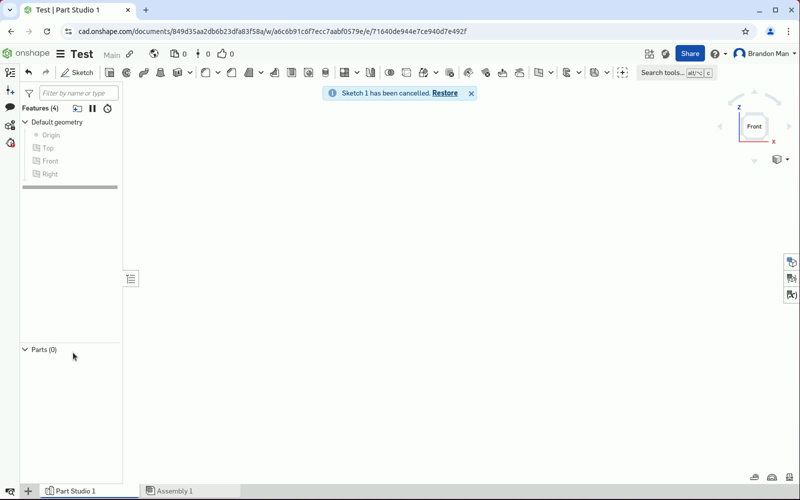
key_up(shift)
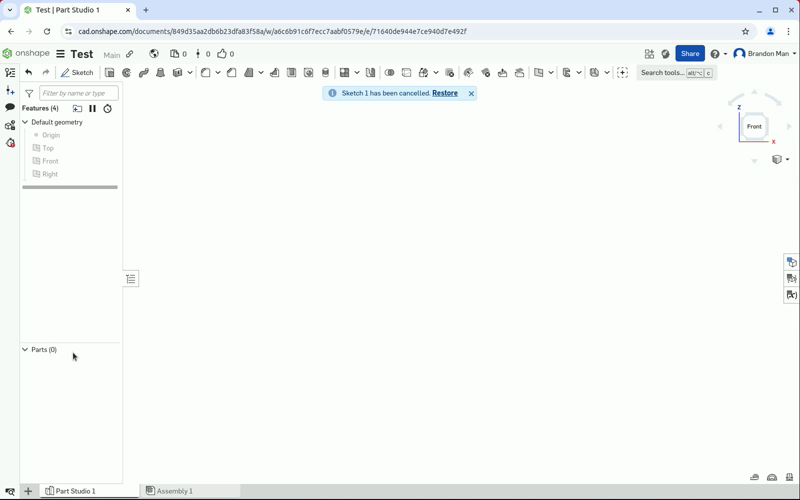
key(space)
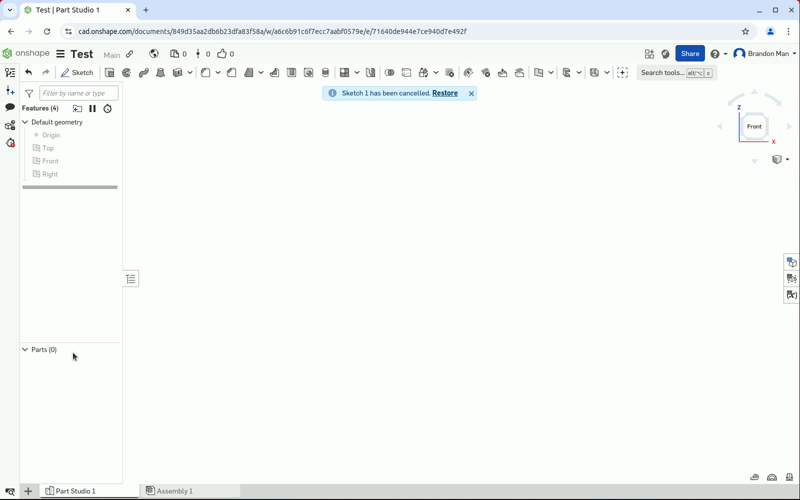
key_down(shift)
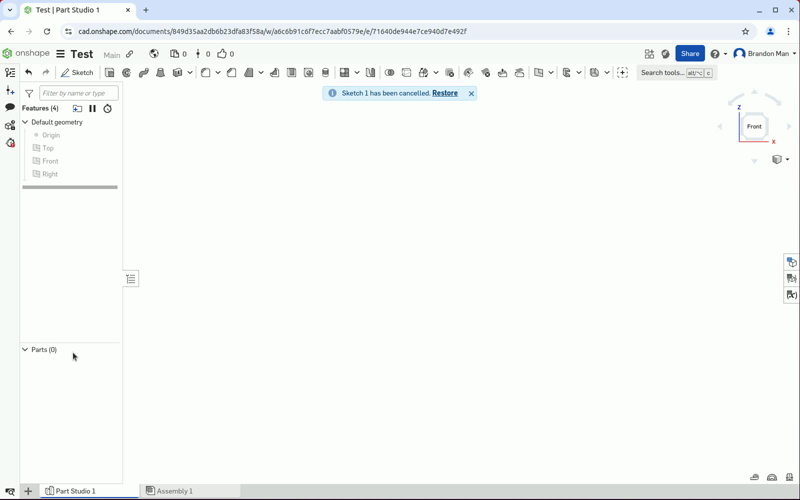
key(left)
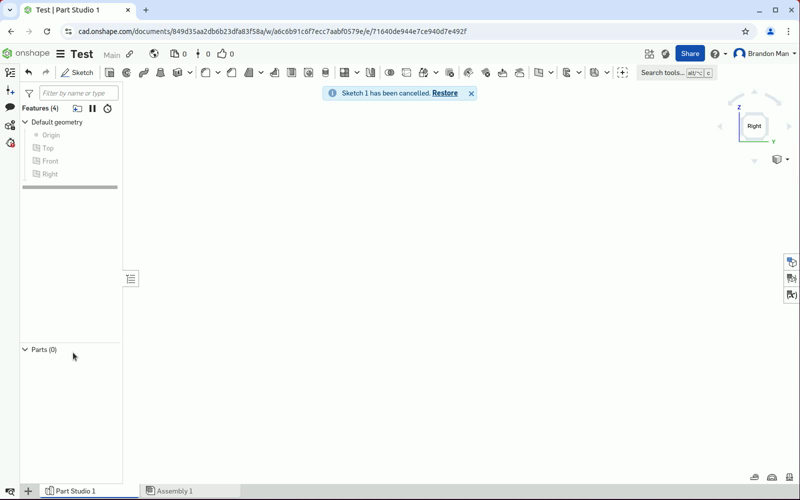
key_up(shift)
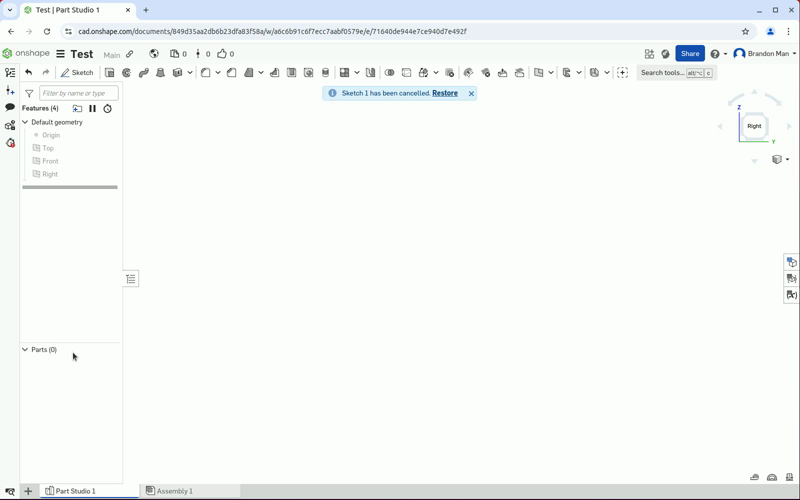
mouse_move(73, 352)
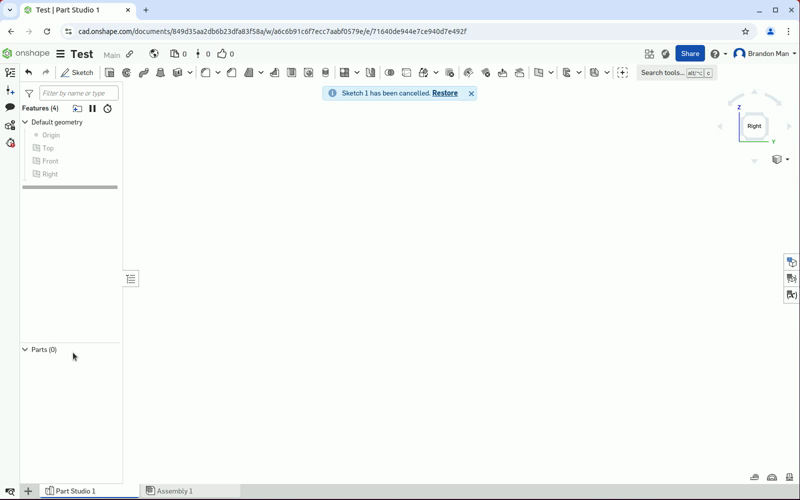
key(shift+y)
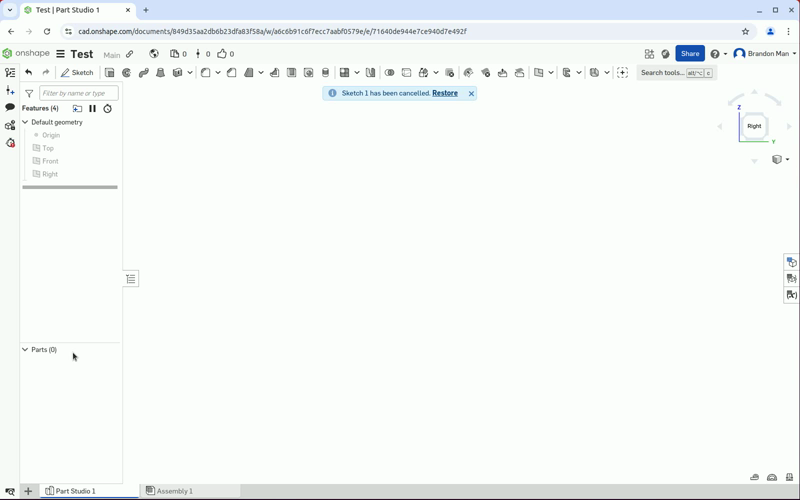
key(shift+s)
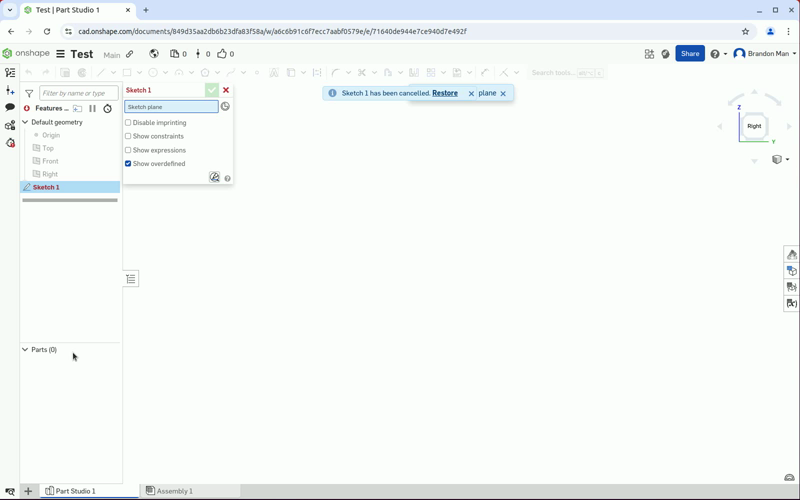
mouse_move(73, 176)
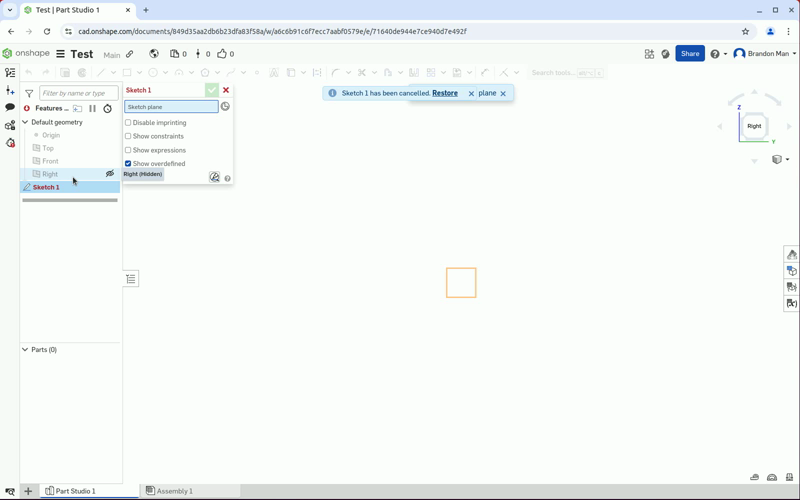
click(73, 176)
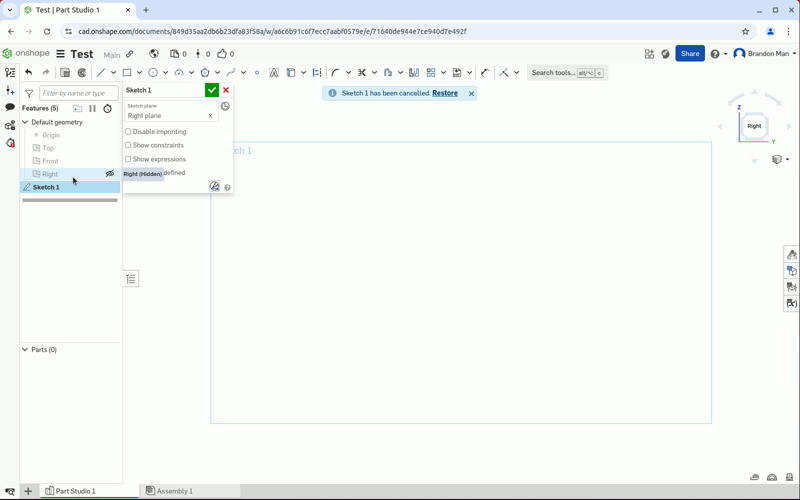
mouse_move(73, 352)
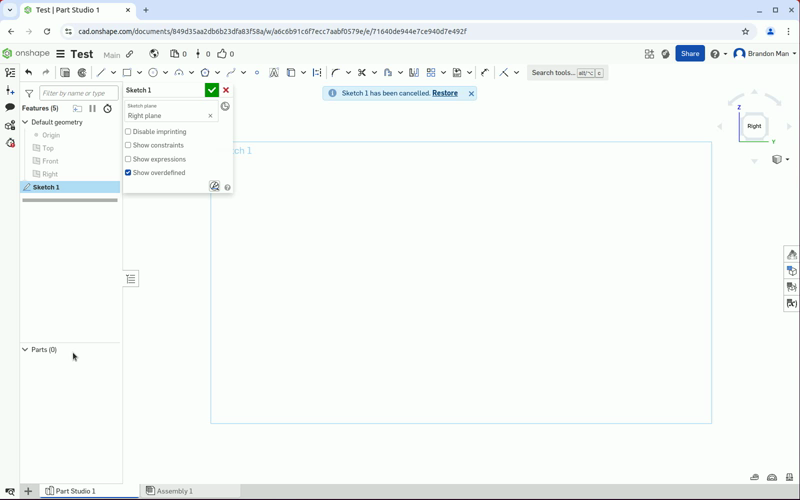
key(y)
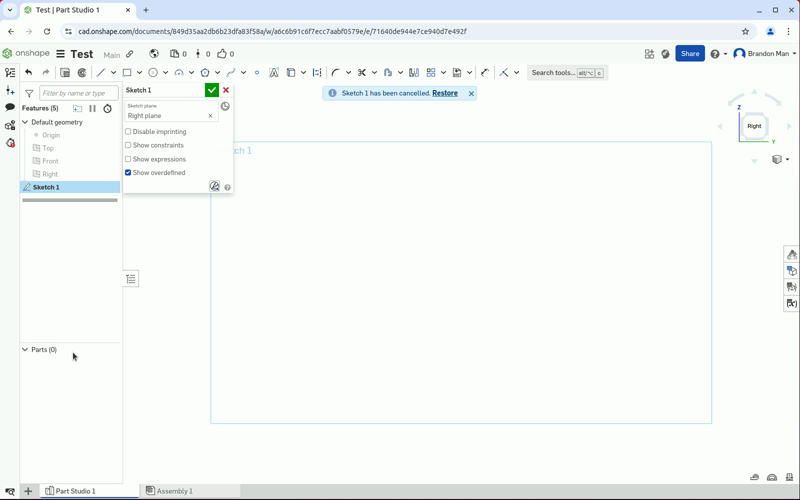
key(l)
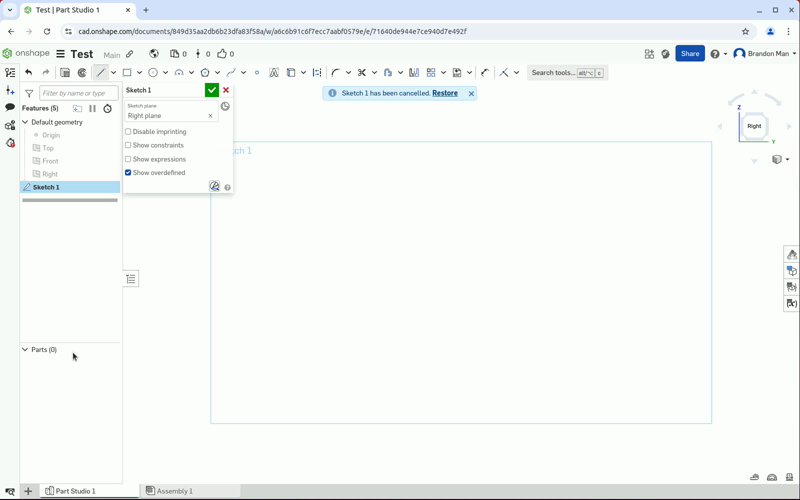
key_down(shift)
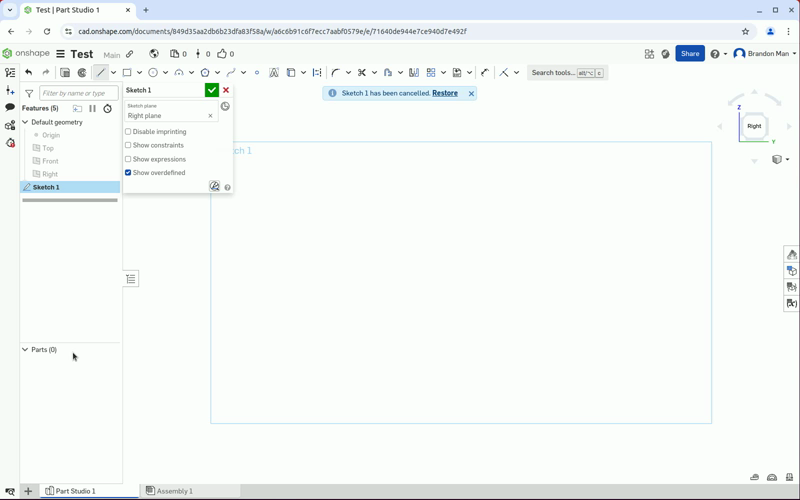
mouse_move(369, 288)
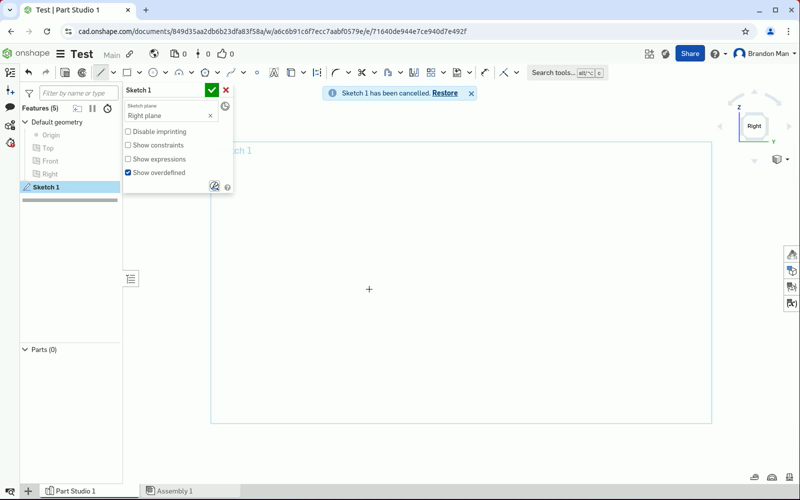
click(369, 288)
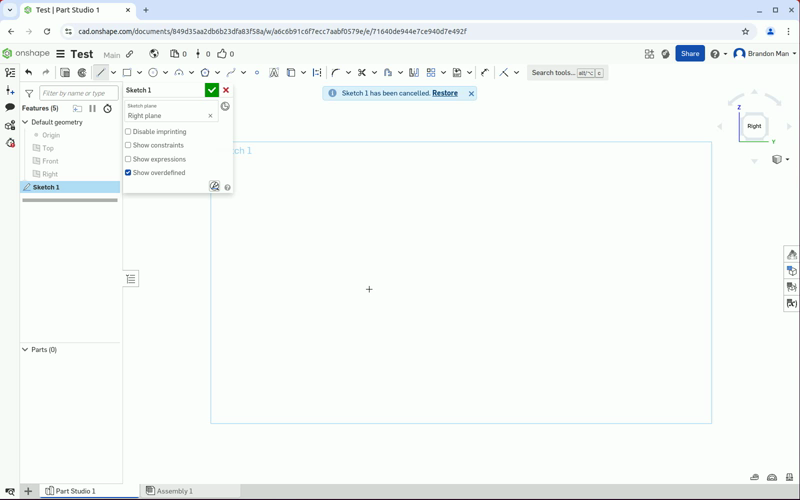
key_up(shift)
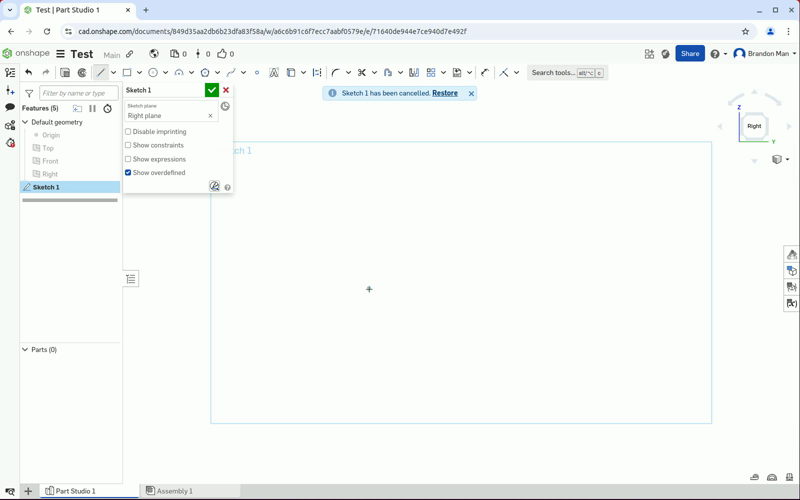
key_down(shift)
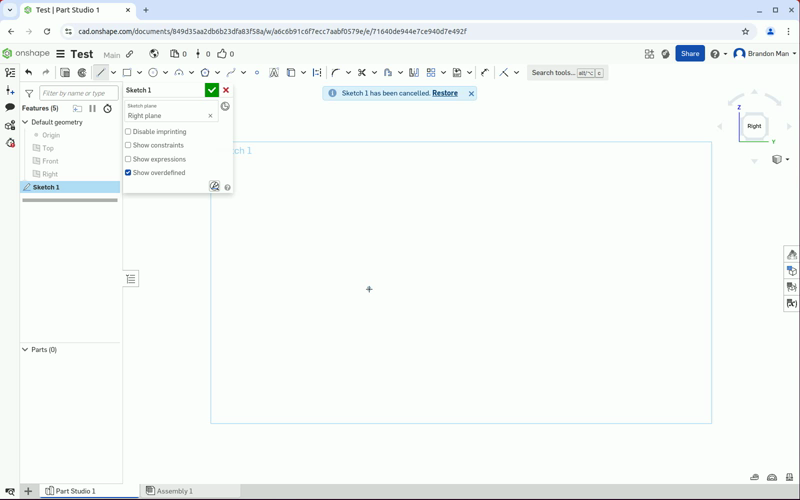
mouse_move(399, 288)
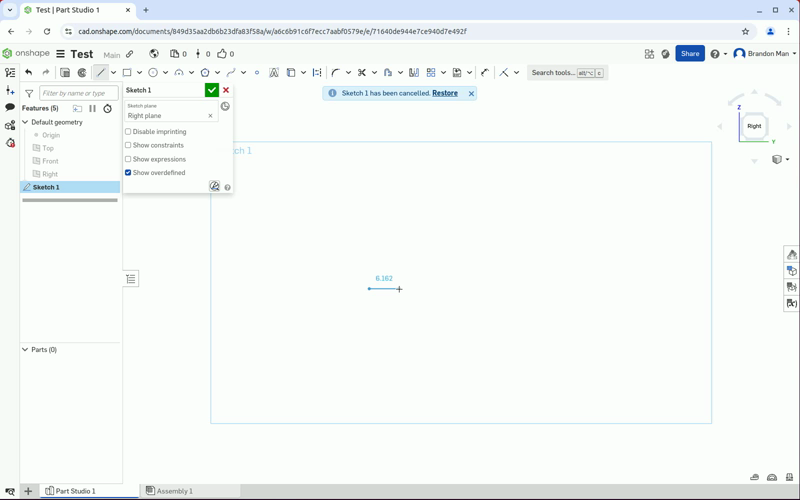
mouse_move(394, 288)
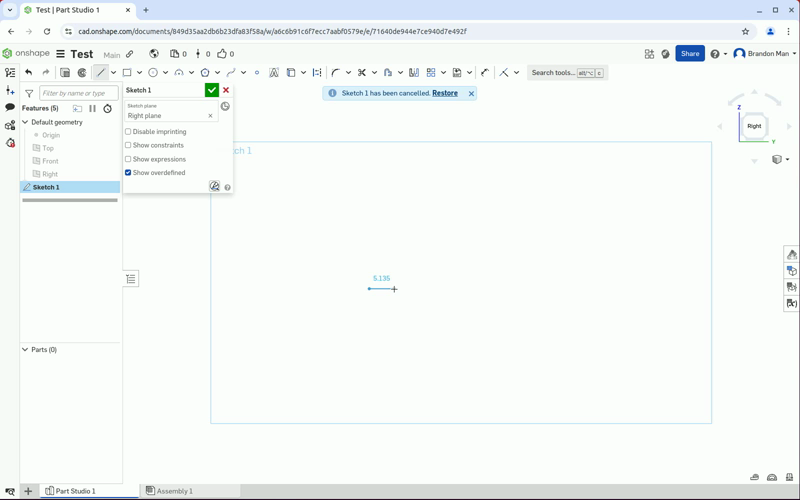
click(394, 288)
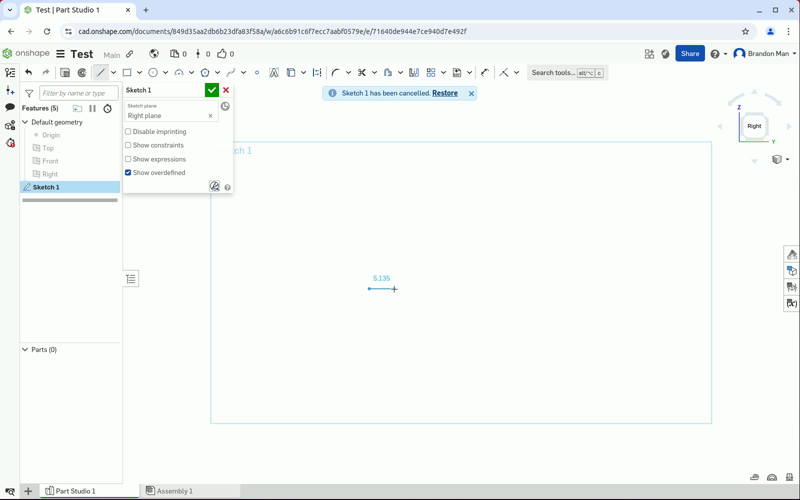
key_up(shift)
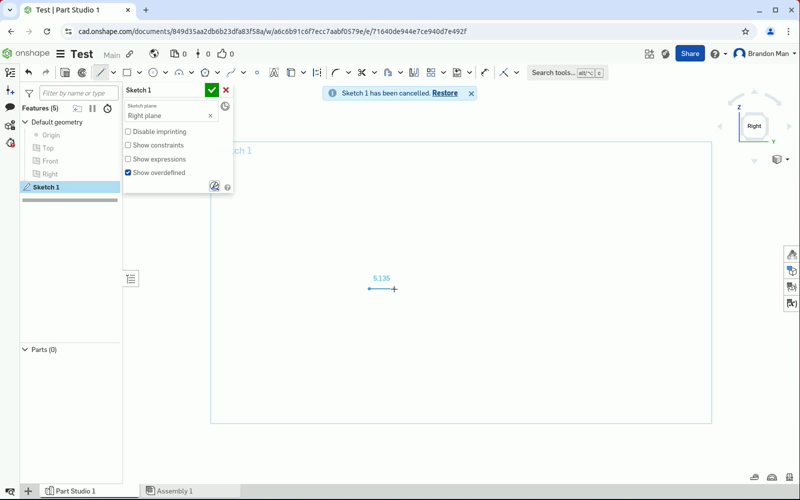
key_down(shift)
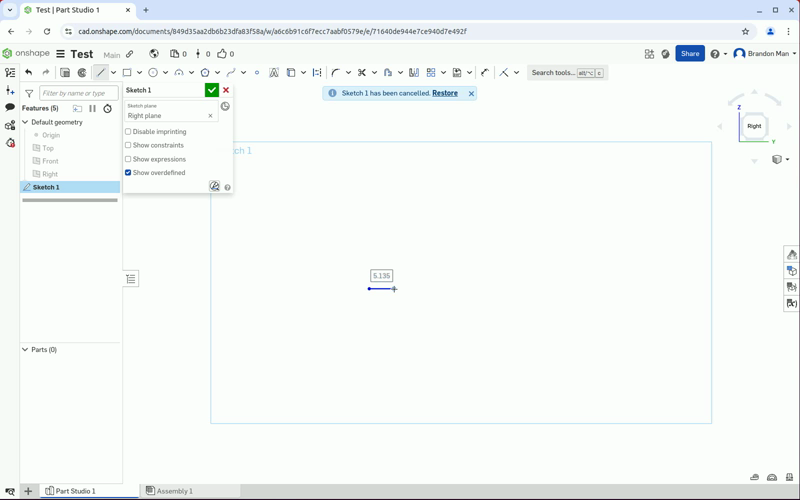
mouse_move(461, 288)
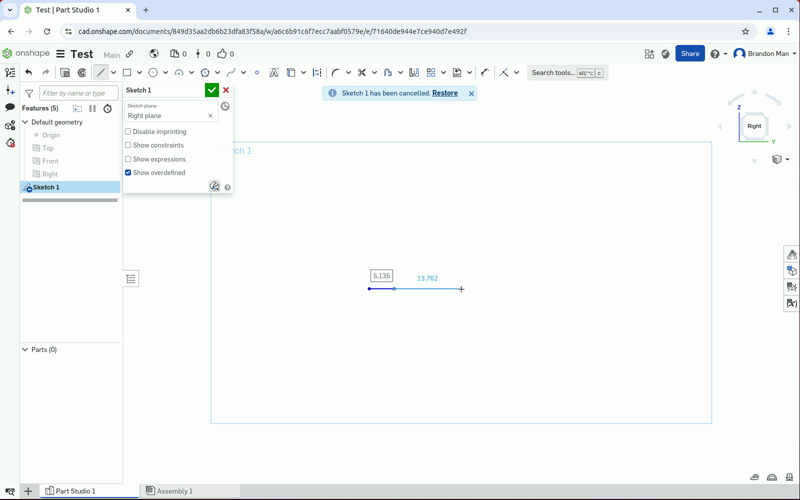
click(461, 288)
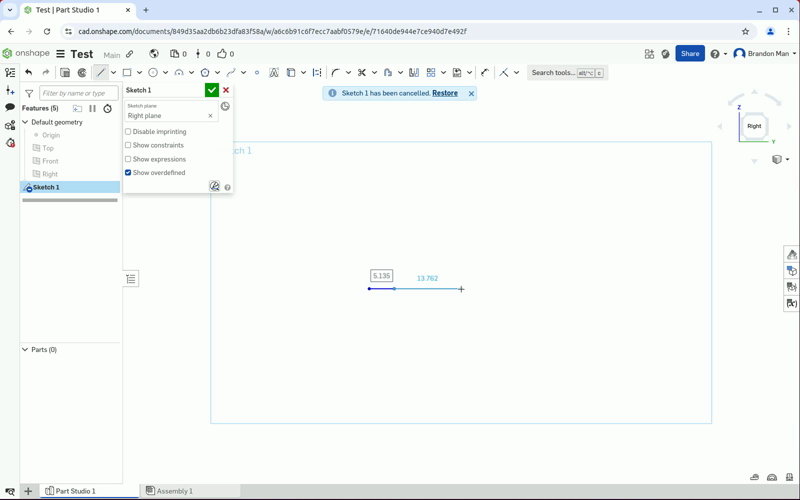
key_up(shift)
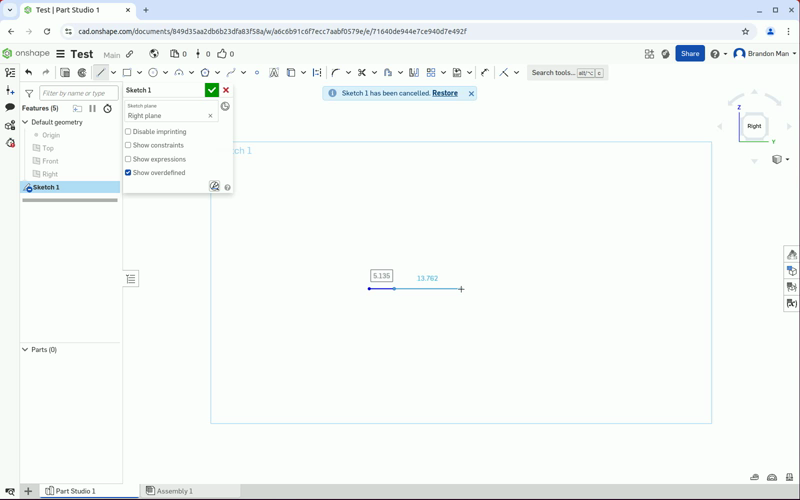
key_down(shift)
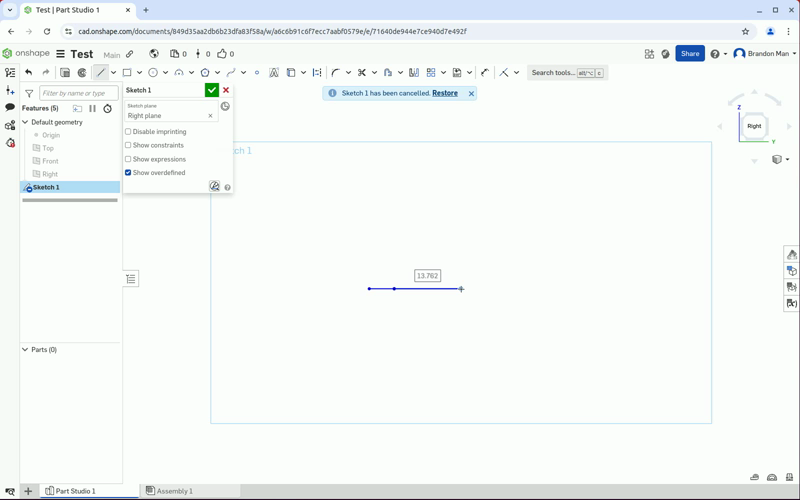
mouse_move(491, 288)
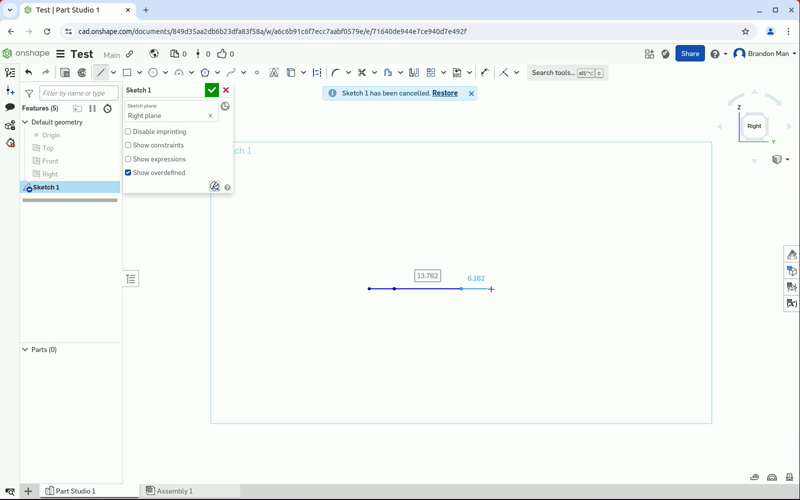
mouse_move(461, 276)
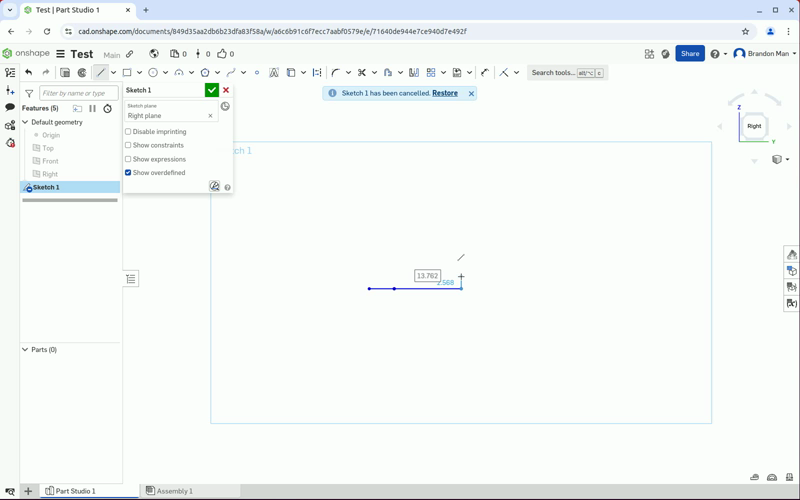
click(461, 276)
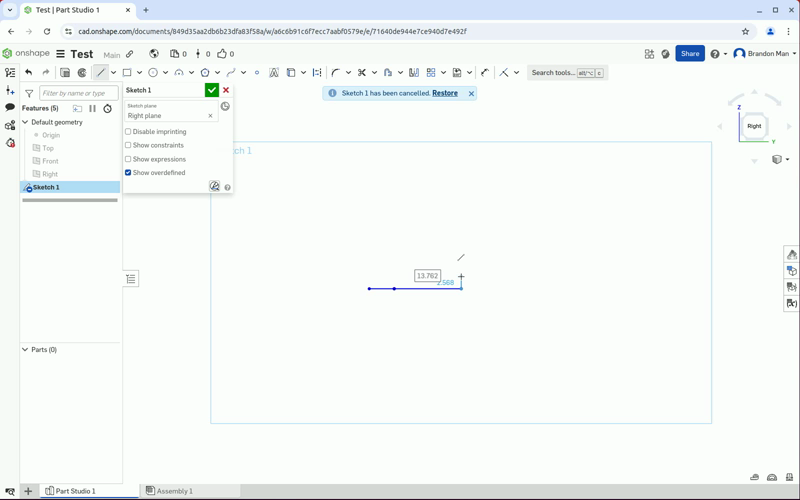
key_up(shift)
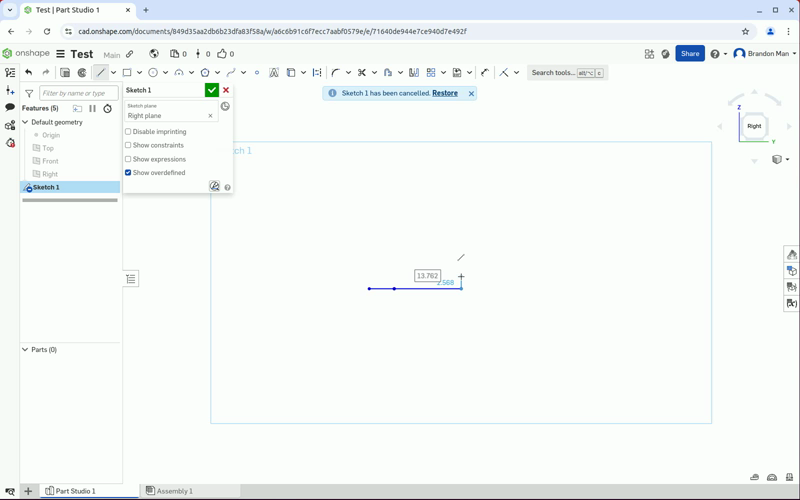
key_down(shift)
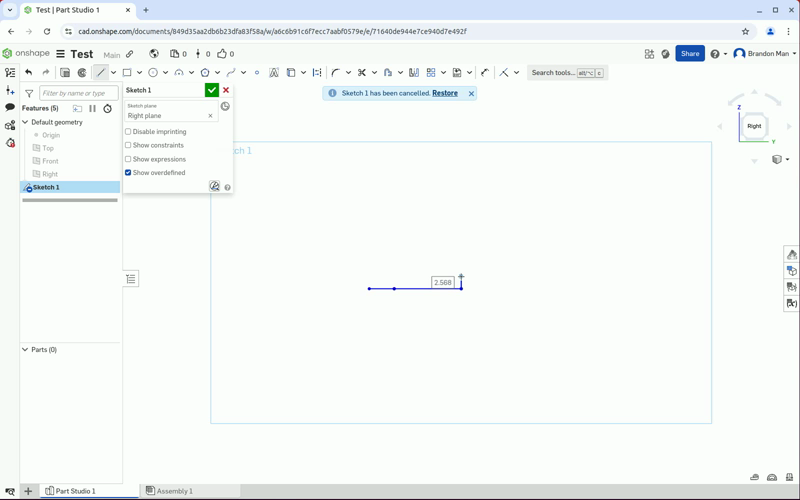
mouse_move(394, 276)
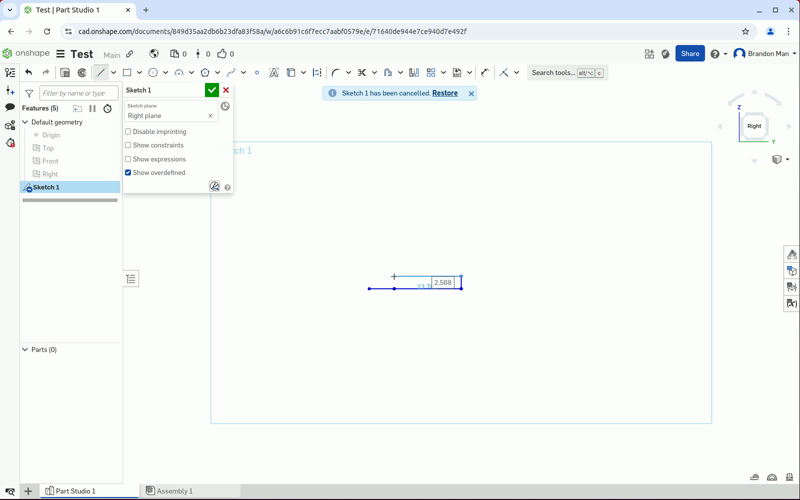
click(394, 276)
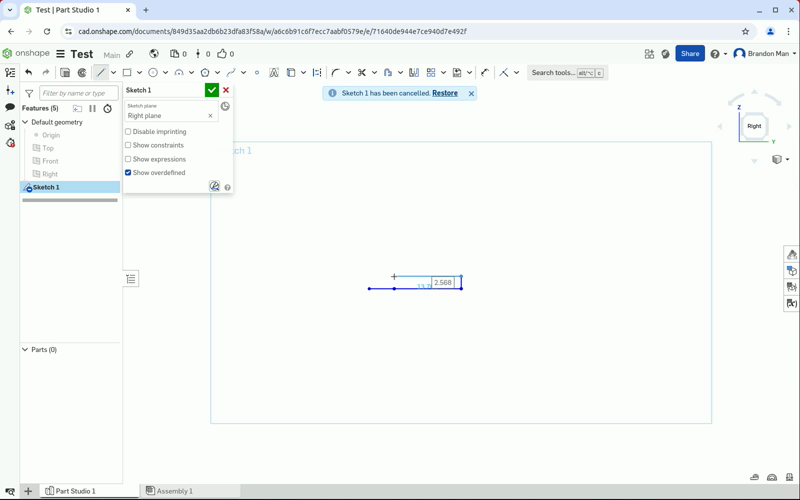
key_up(shift)
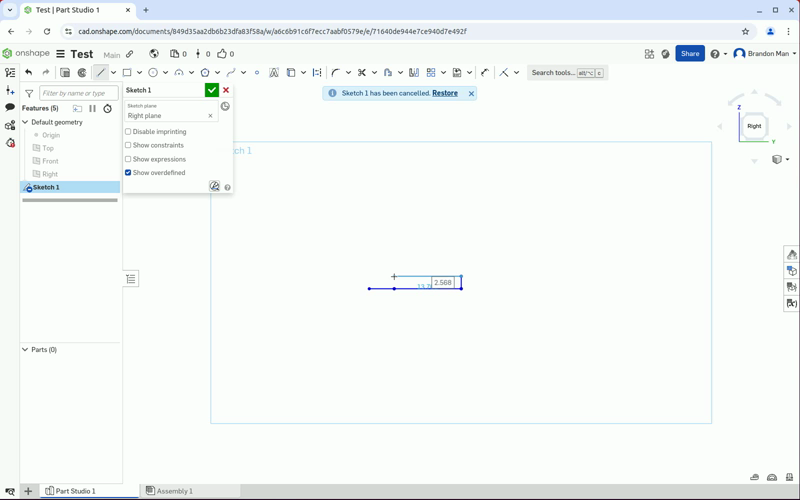
key_down(shift)
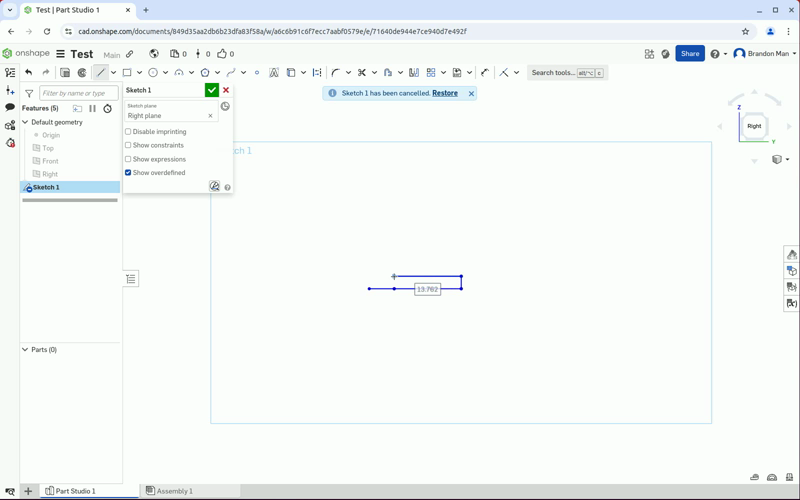
mouse_move(424, 276)
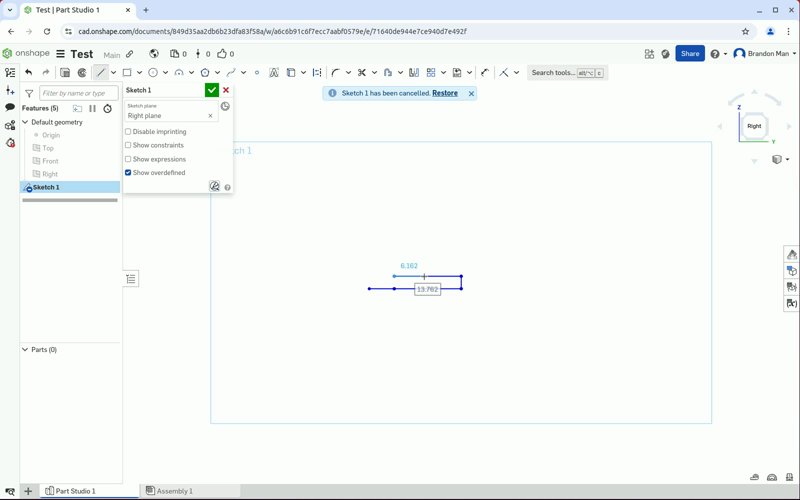
mouse_move(394, 249)
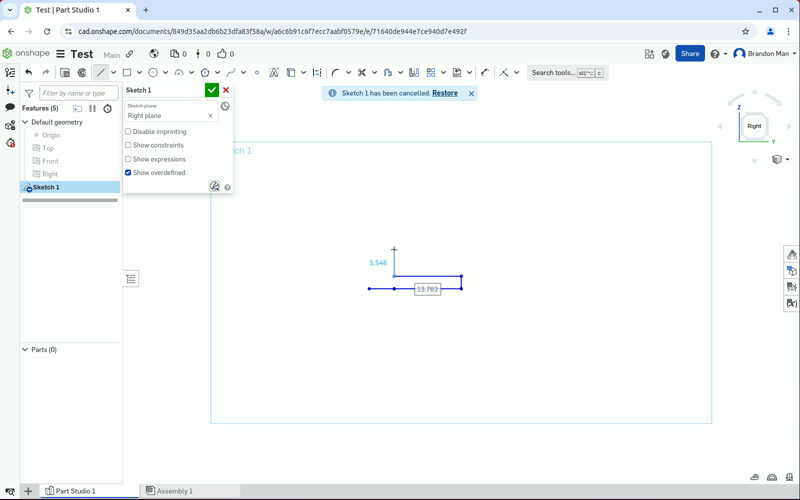
click(394, 249)
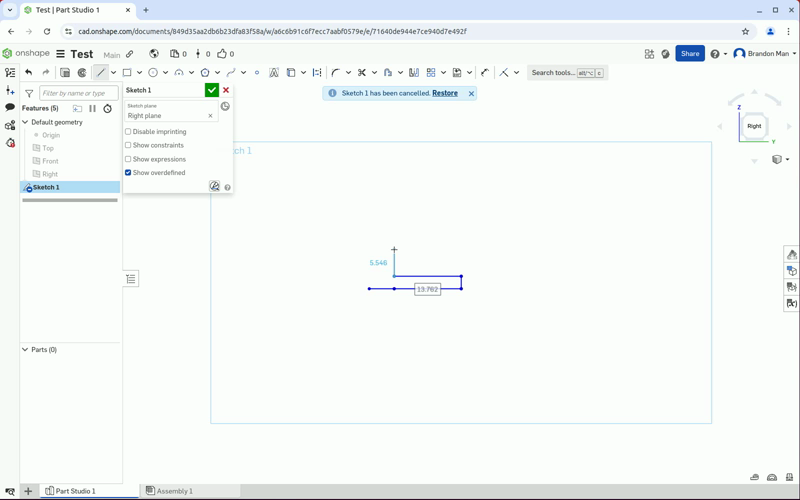
key_up(shift)
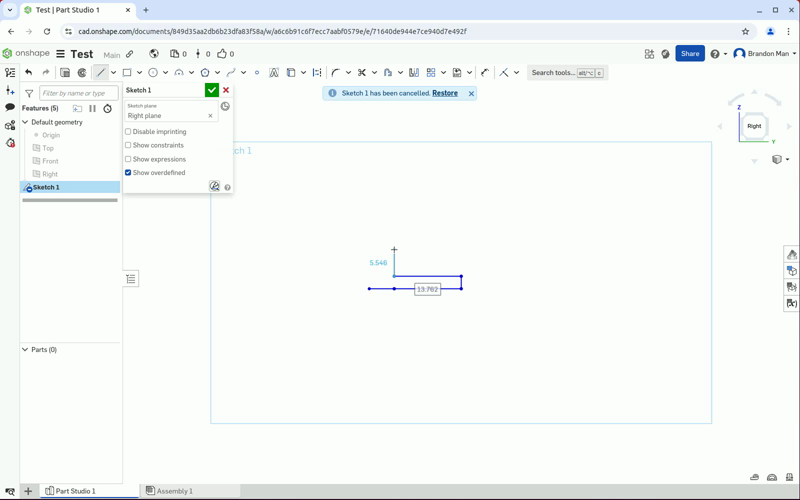
key_down(shift)
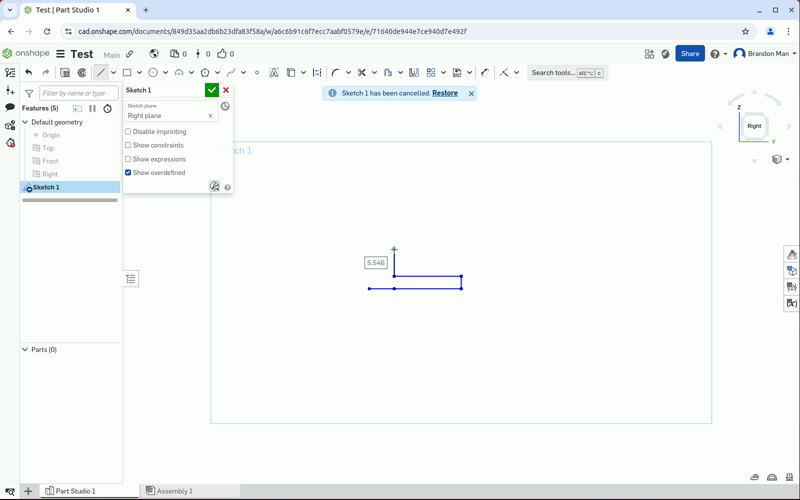
mouse_move(424, 249)
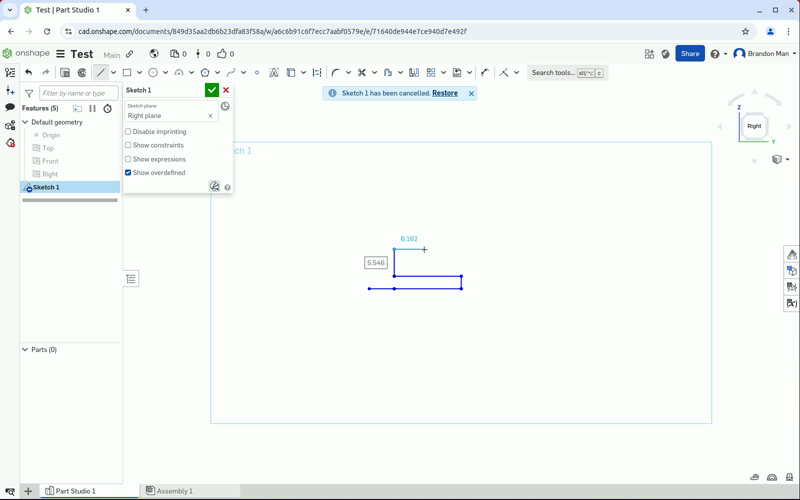
mouse_move(369, 249)
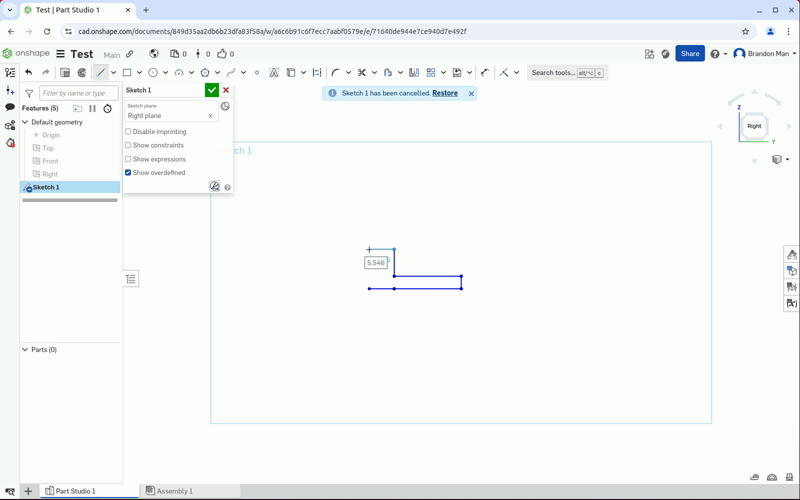
click(369, 249)
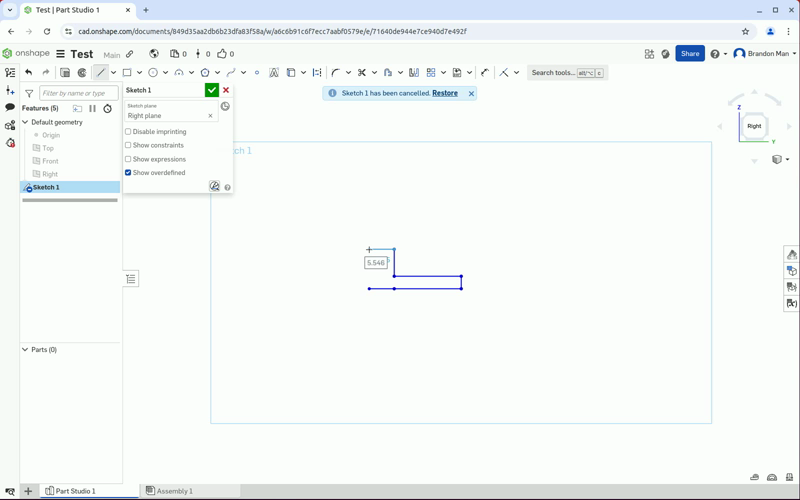
key_up(shift)
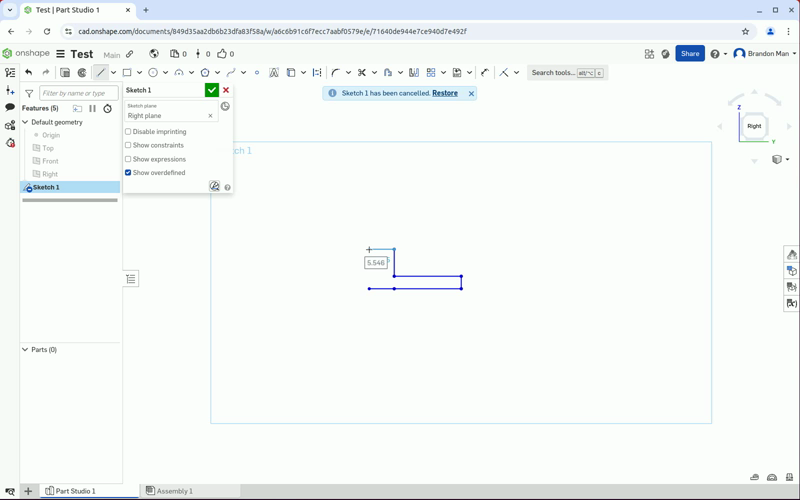
key_down(shift)
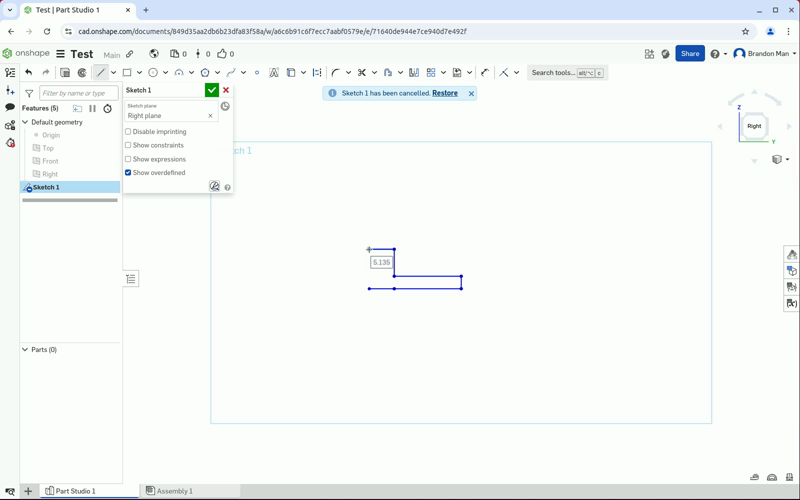
mouse_move(399, 249)
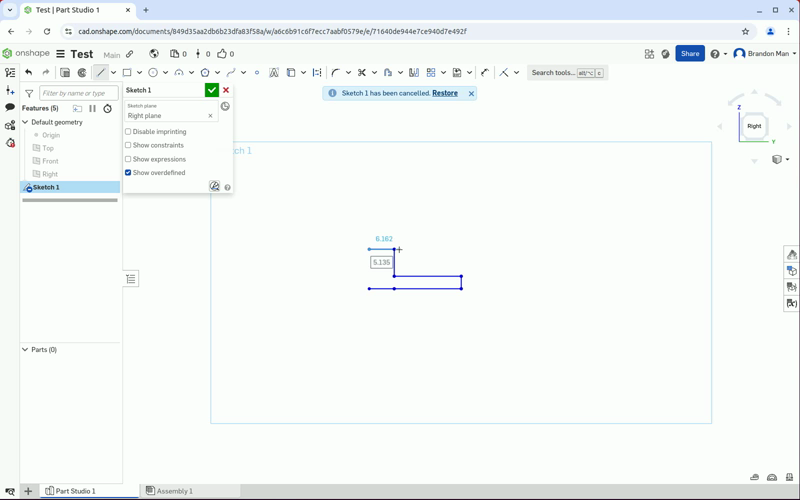
mouse_move(369, 276)
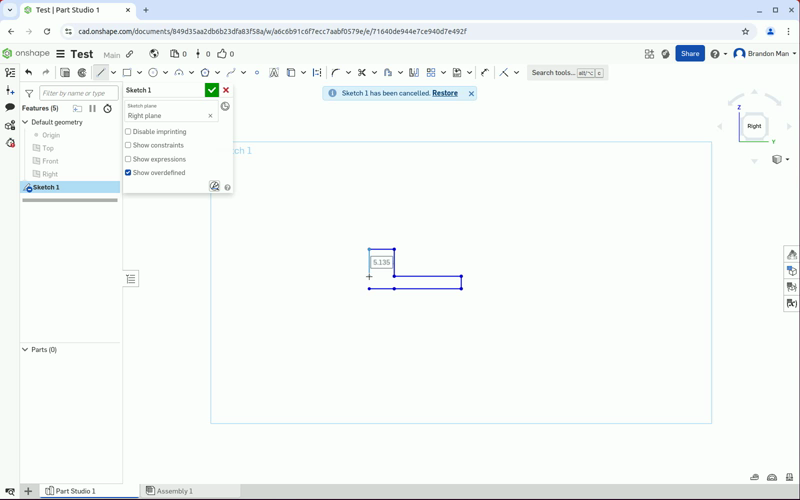
click(369, 276)
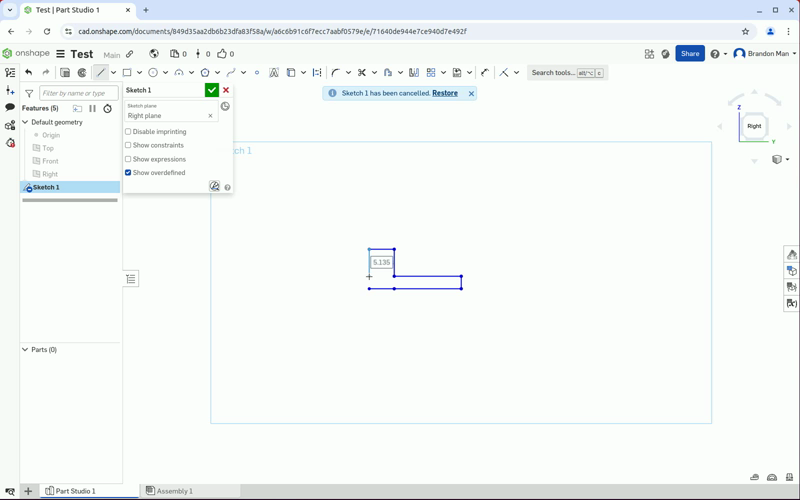
key_up(shift)
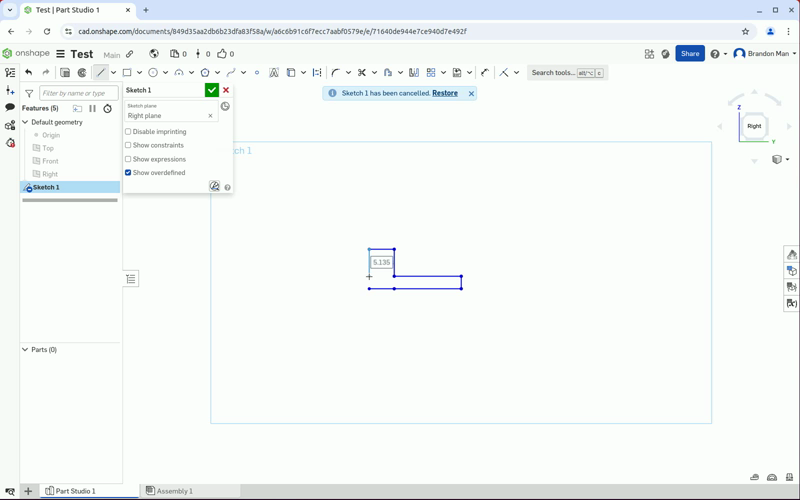
mouse_move(399, 276)
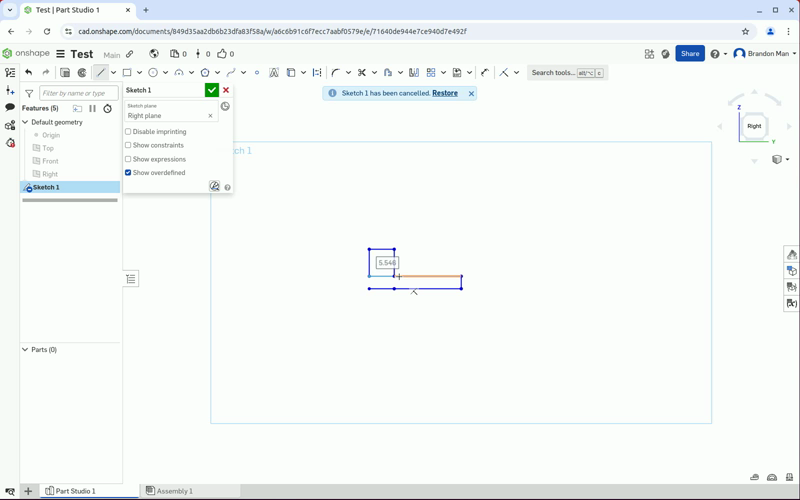
key_down(shift)
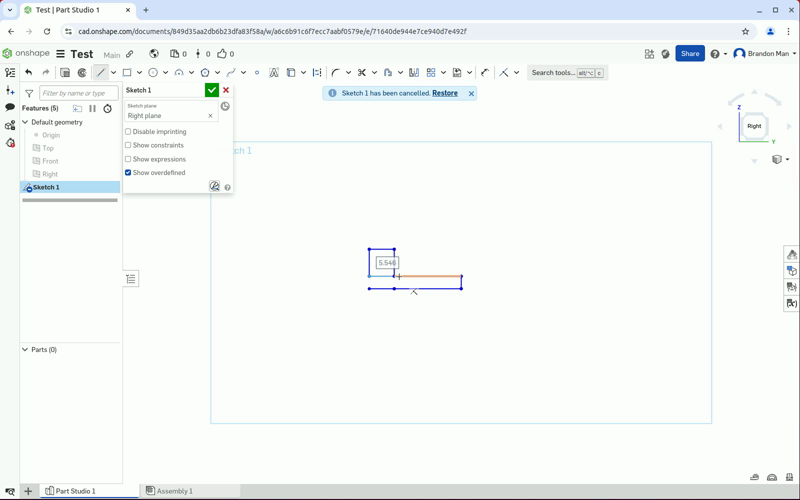
mouse_move(369, 288)
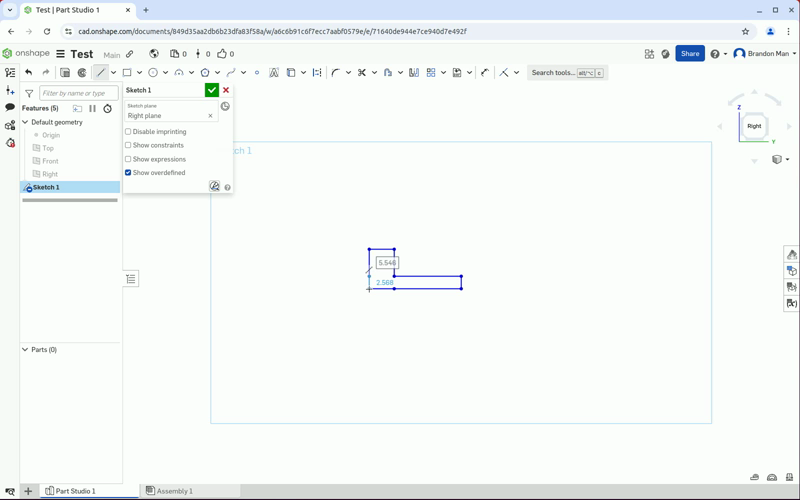
key_up(shift)
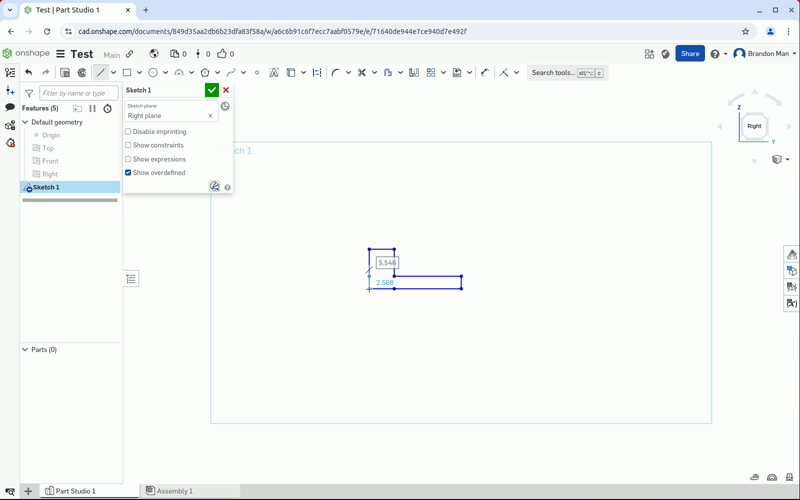
click(369, 288)
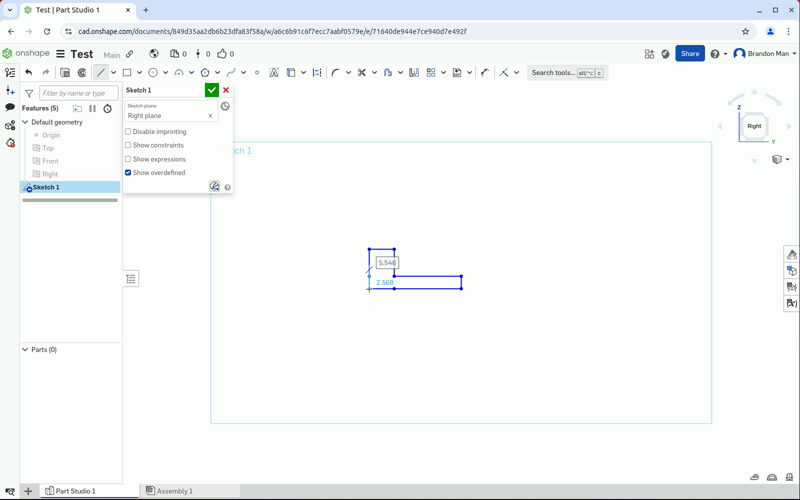
key(esc)
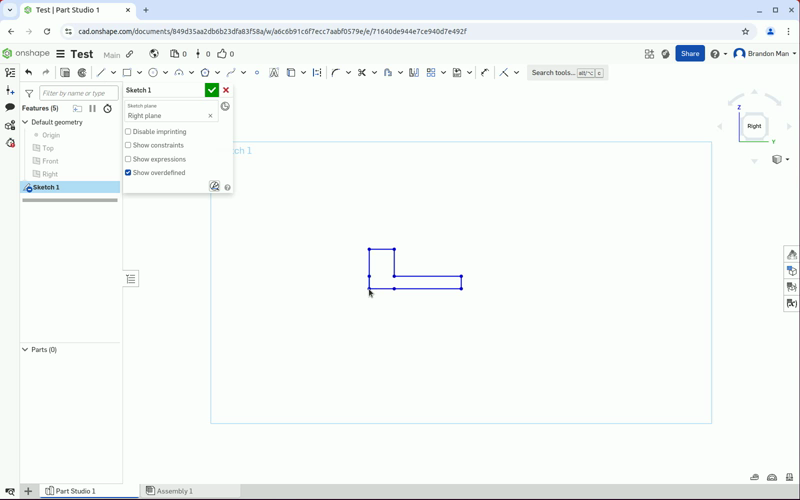
mouse_move(392, 286)
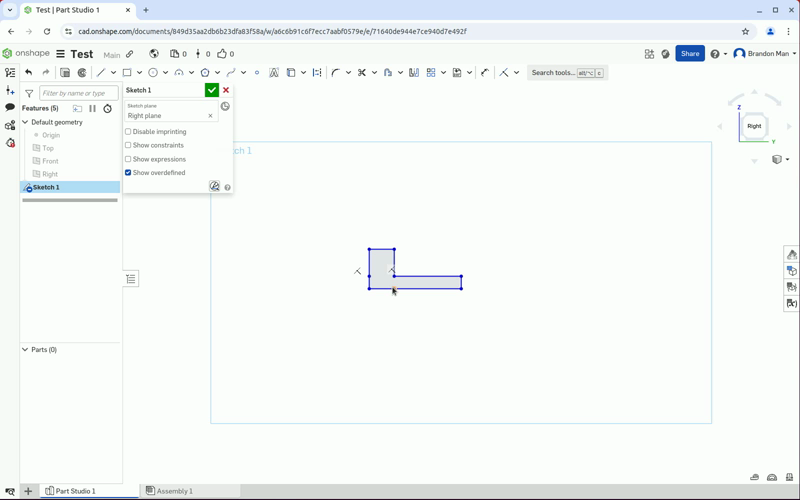
click(392, 286)
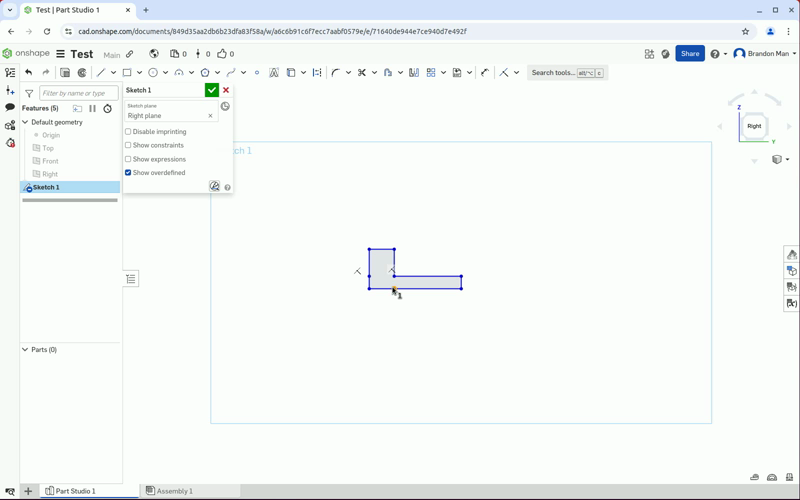
mouse_move(73, 352)
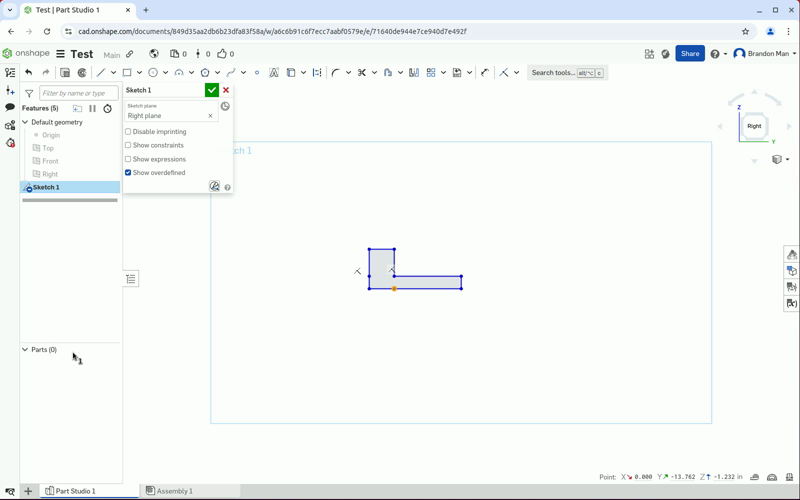
key(shift+y)
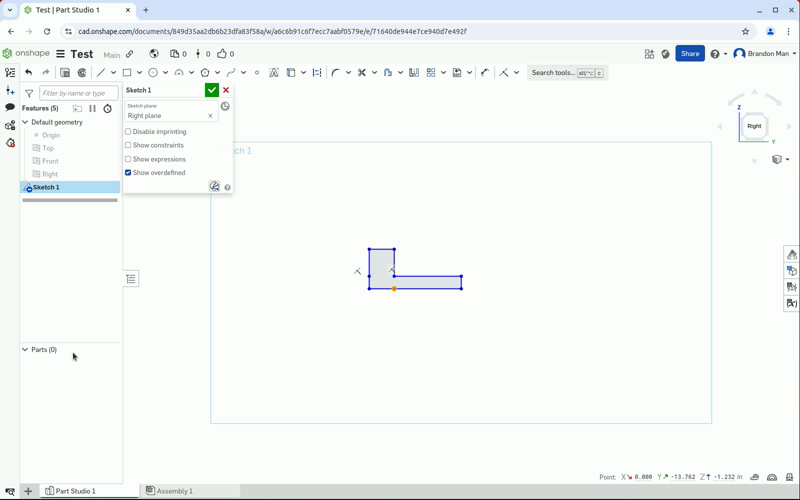
key(shift+e)
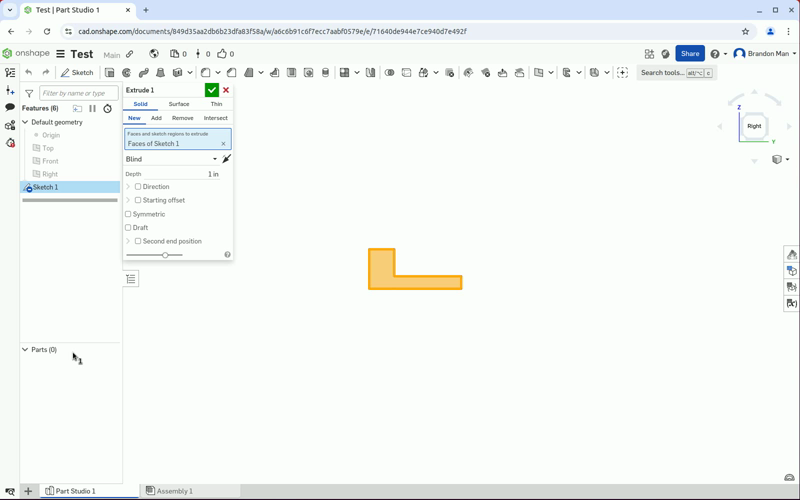
mouse_move(143, 106)
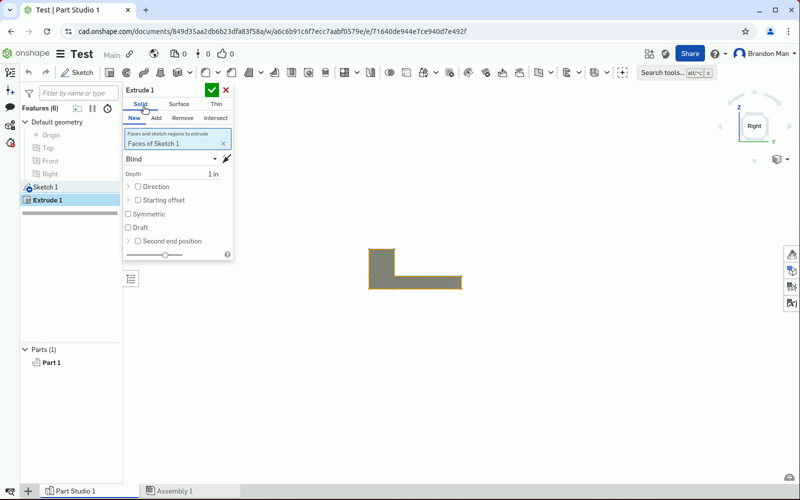
click(143, 106)
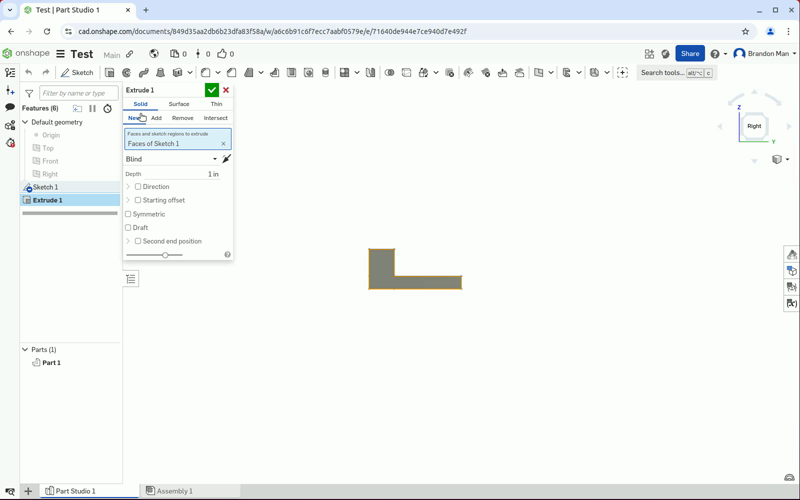
mouse_move(137, 120)
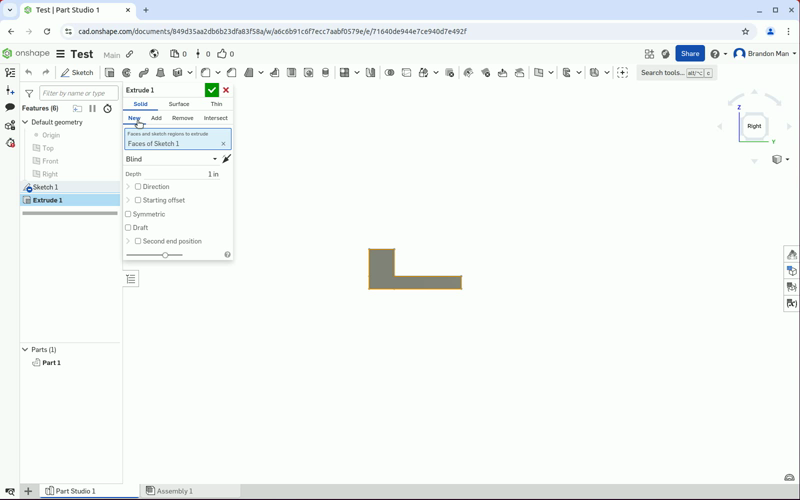
click(137, 120)
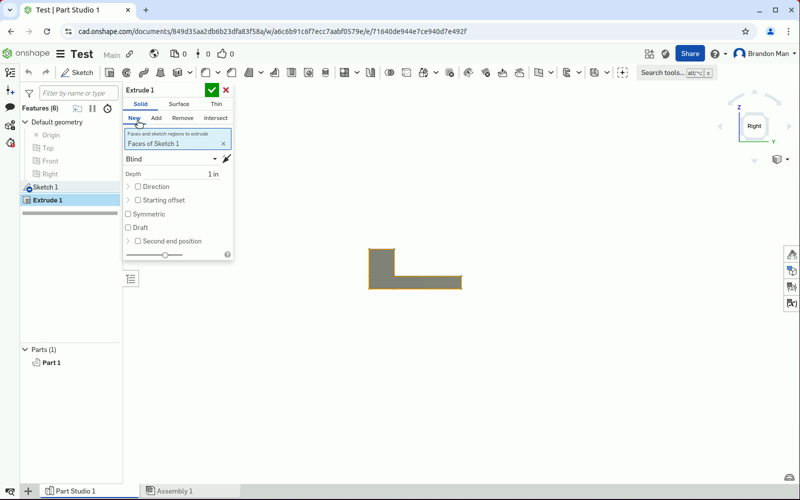
key(tab, 4)
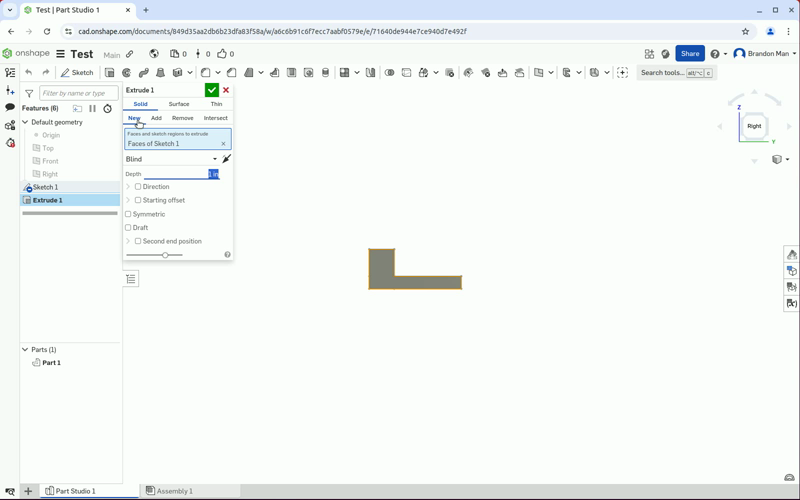
text(-15.405)
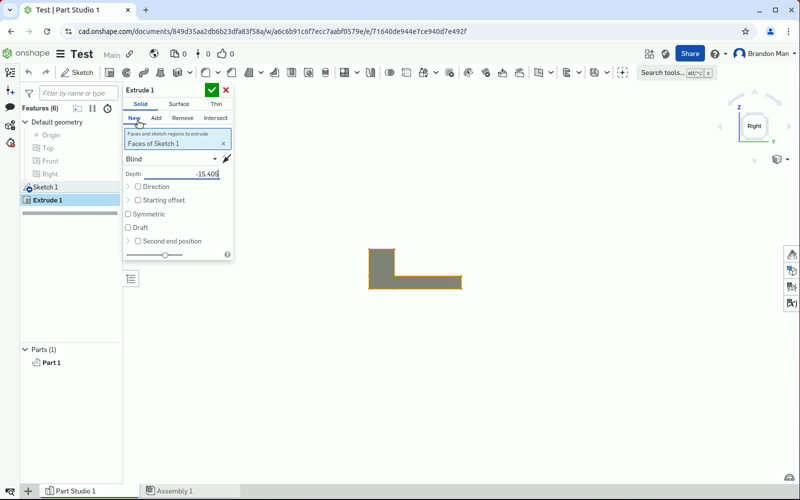
key(enter)
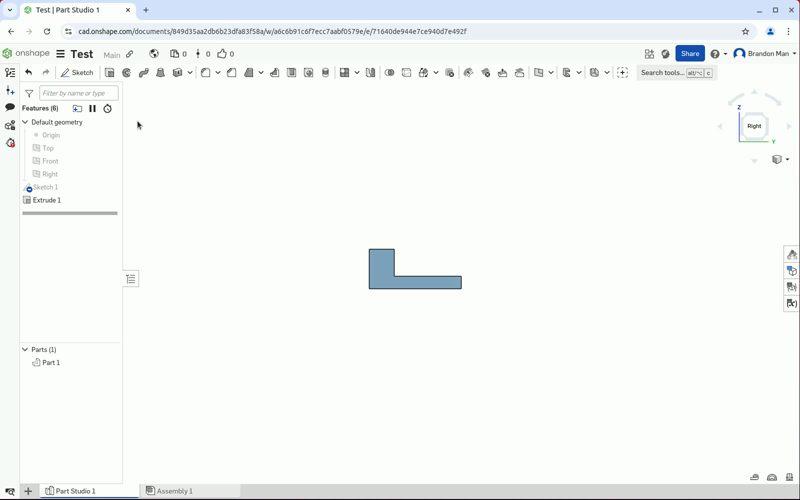
key(shift+h)
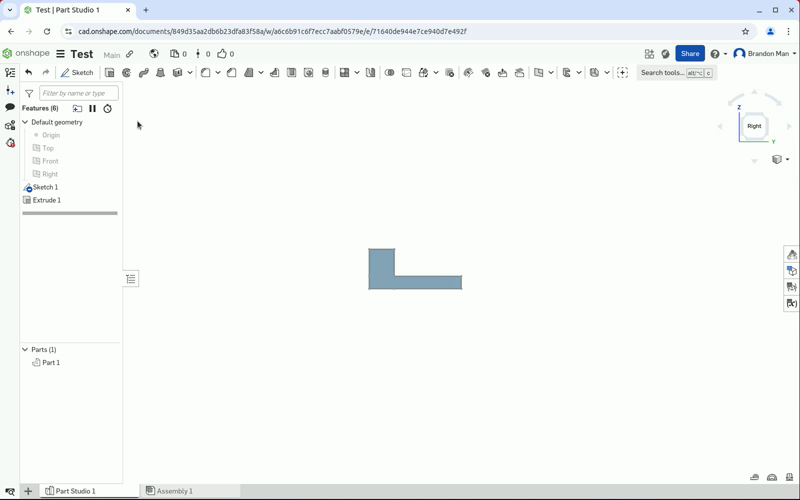
key(shift+h)
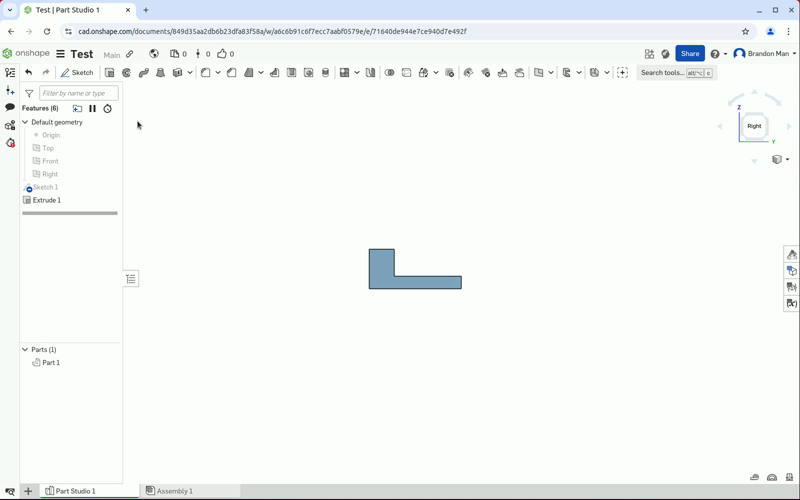
mouse_move(73, 189)
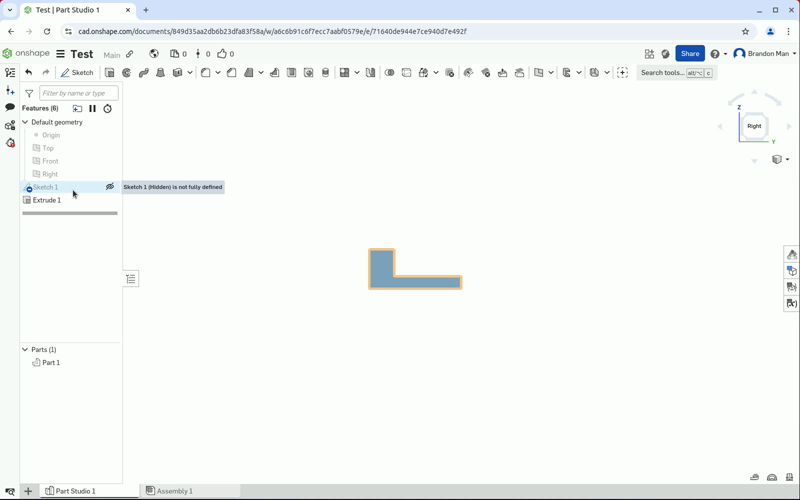
click(73, 189)
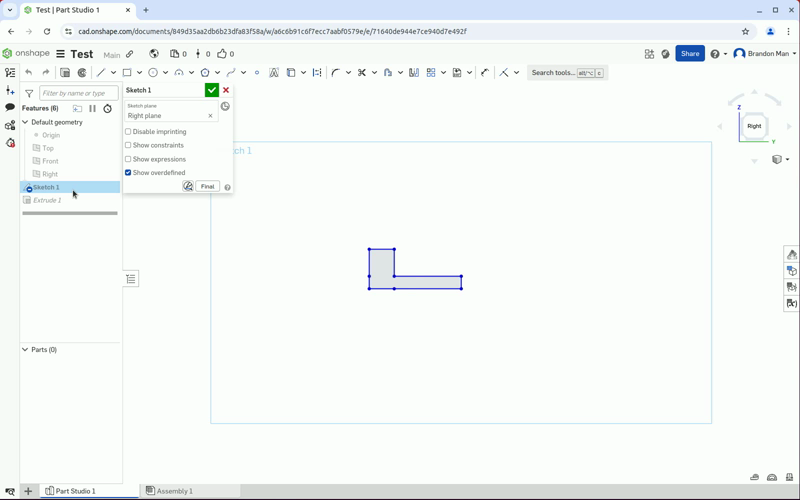
mouse_move(229, 92)
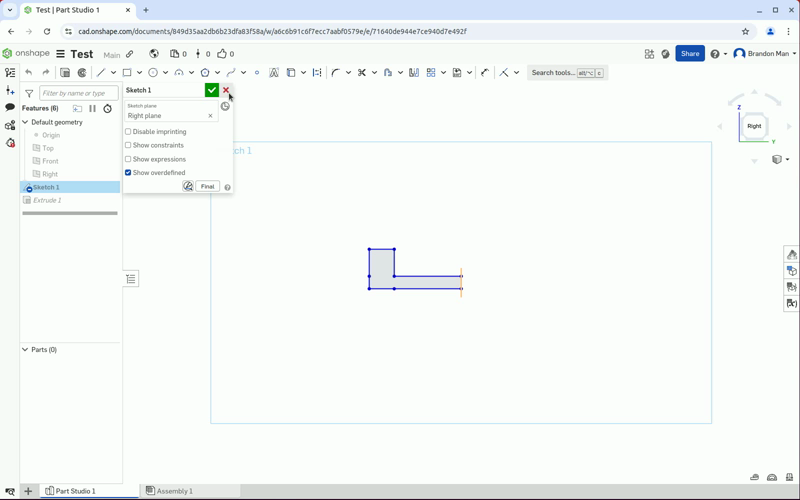
click(229, 92)
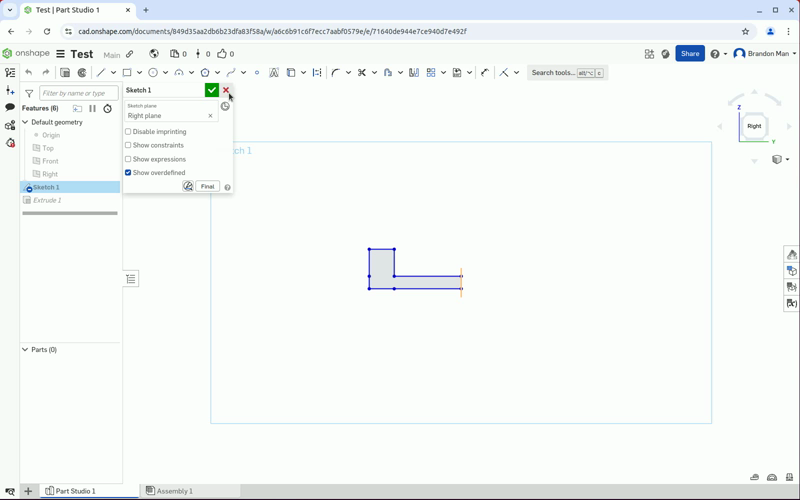
key(shift+s)
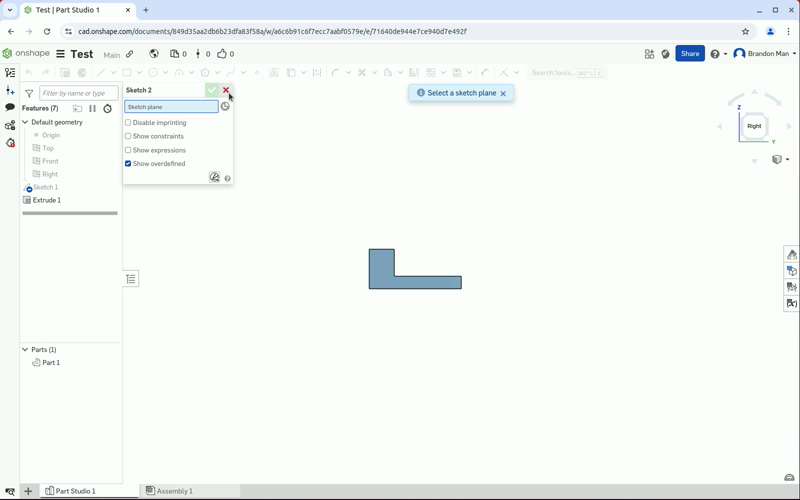
mouse_move(73, 176)
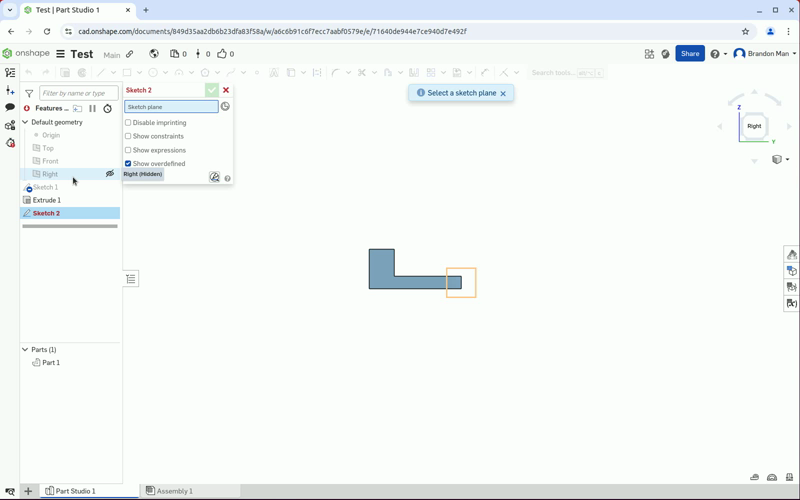
click(73, 176)
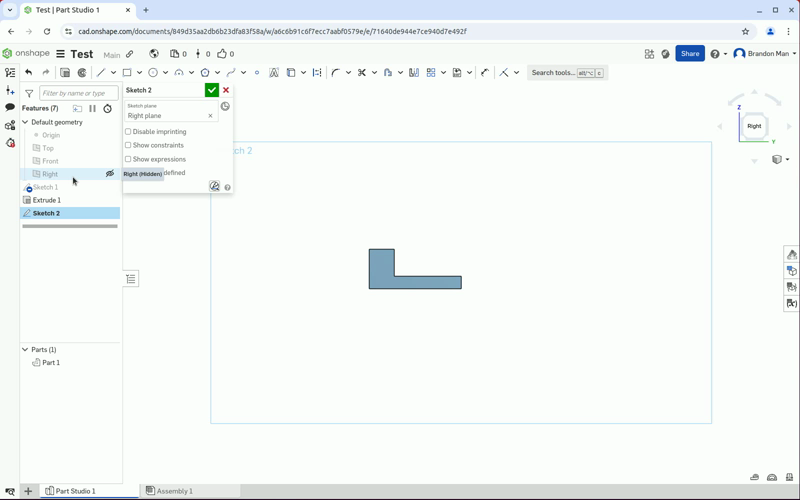
mouse_move(73, 352)
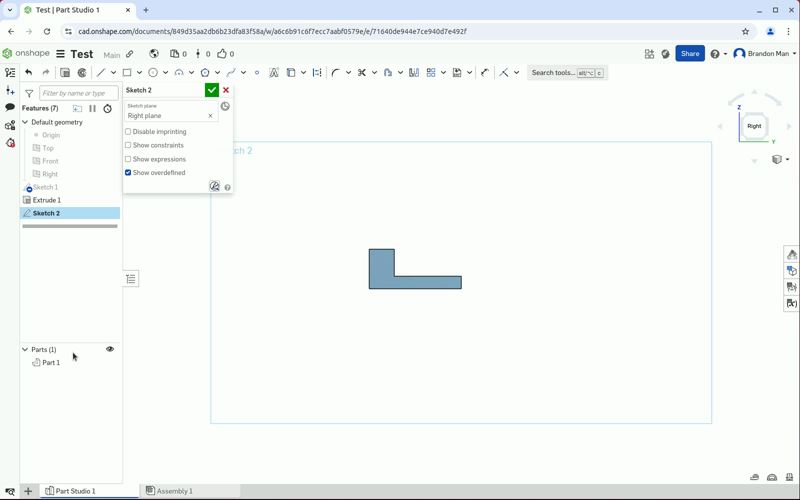
key(y)
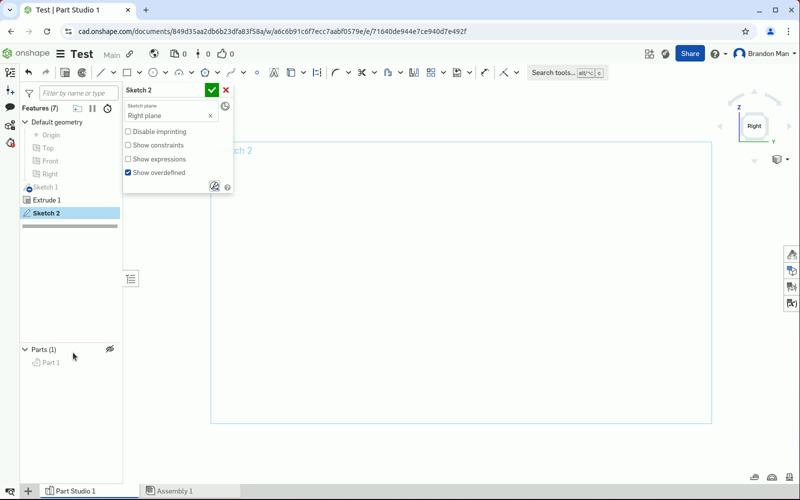
key(l)
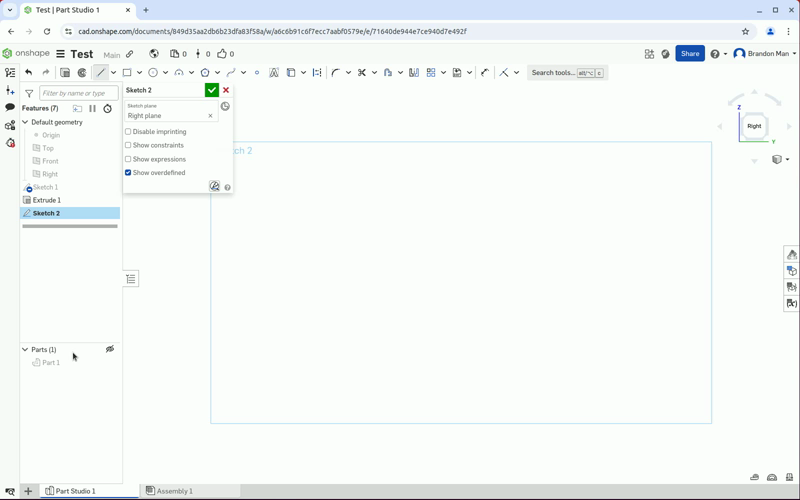
key_down(shift)
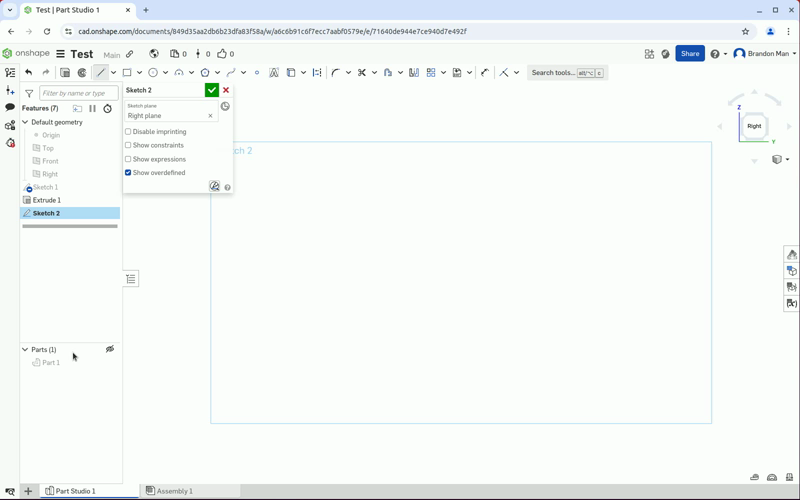
mouse_move(460, 288)
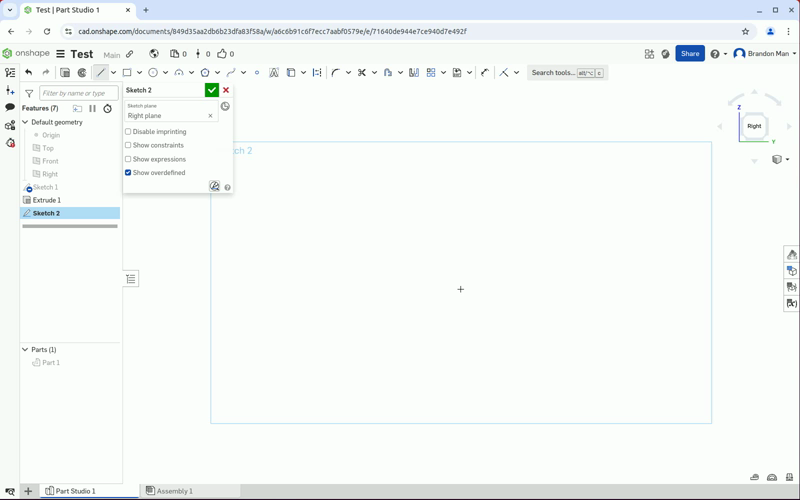
click(460, 288)
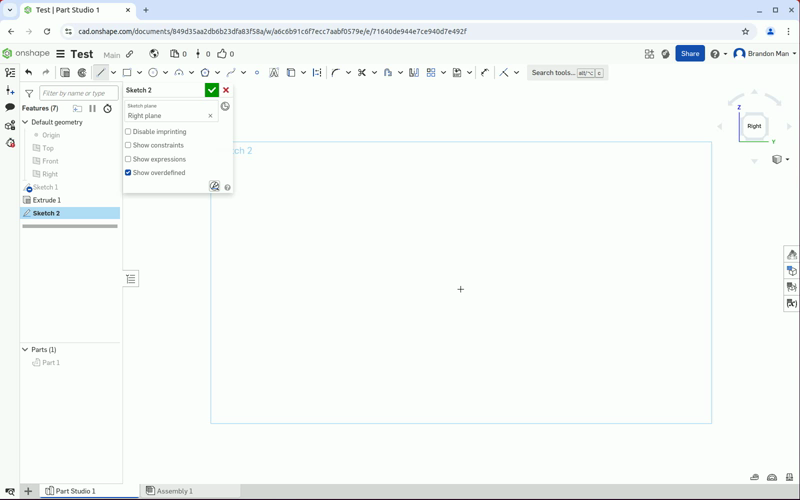
key_up(shift)
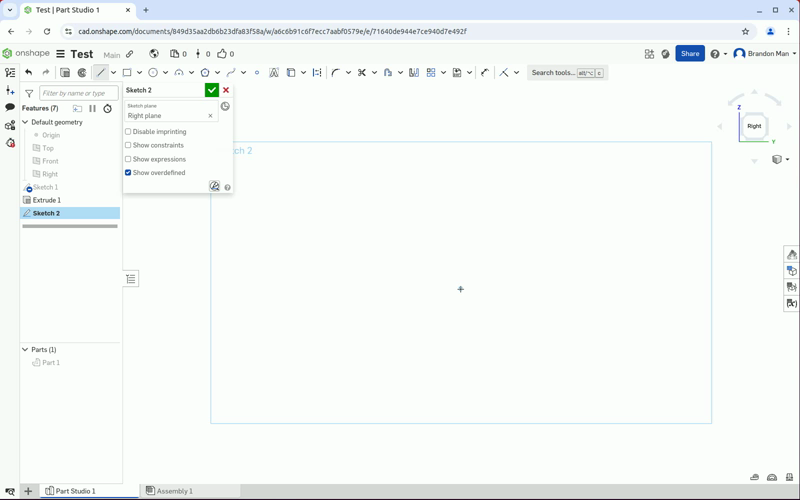
key_down(shift)
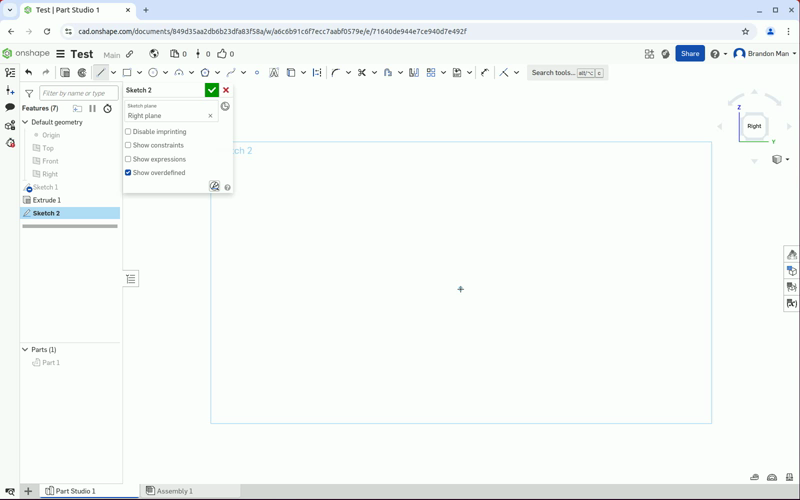
mouse_move(527, 288)
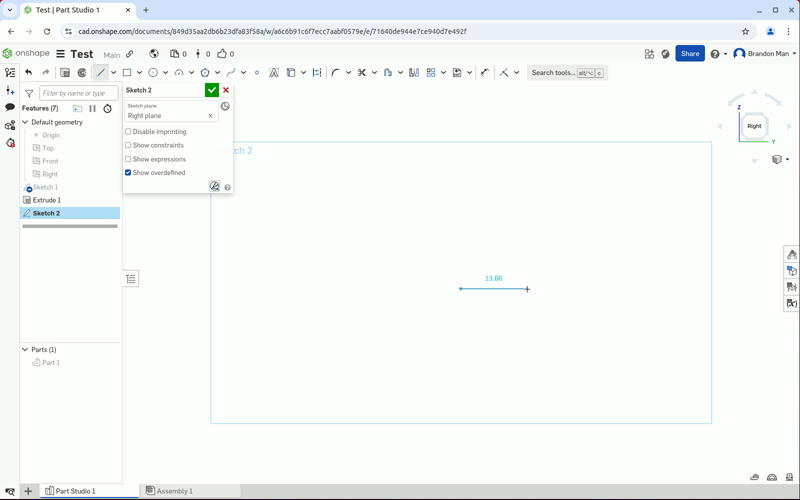
click(527, 288)
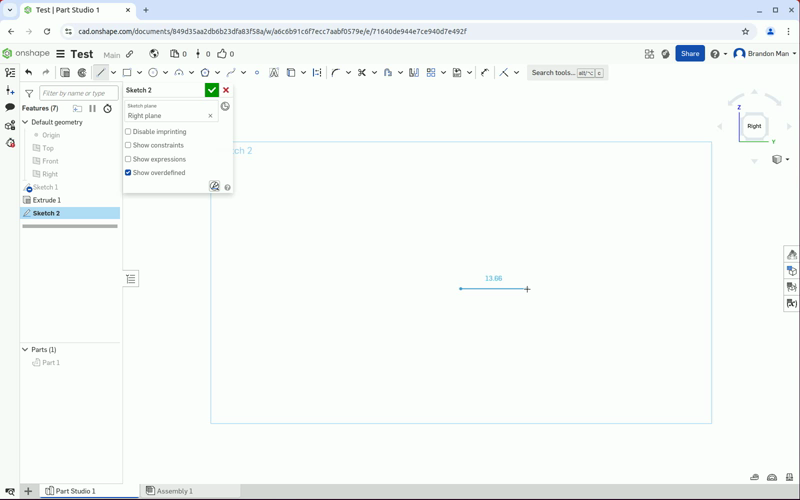
key_up(shift)
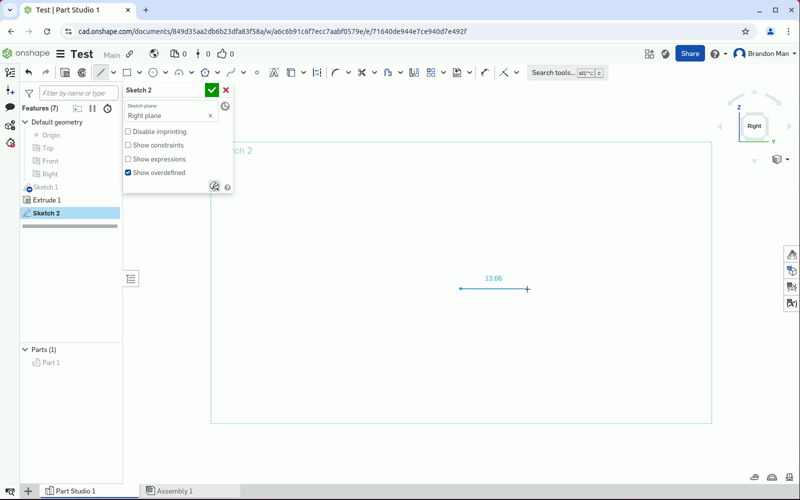
key_down(shift)
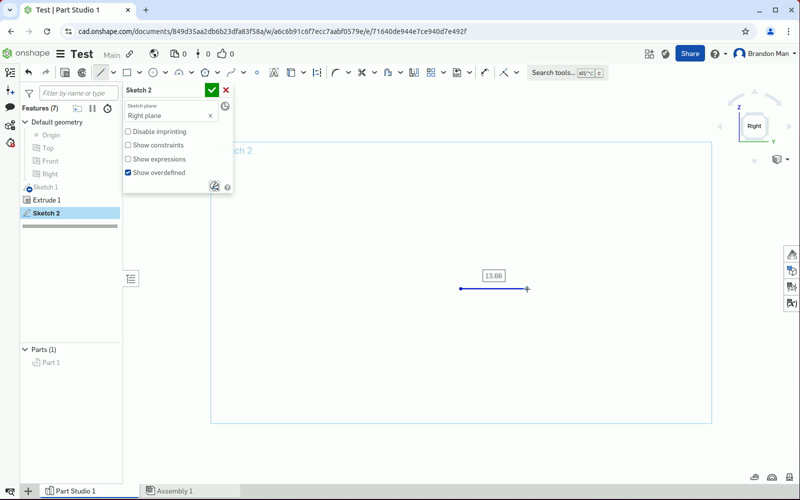
mouse_move(557, 288)
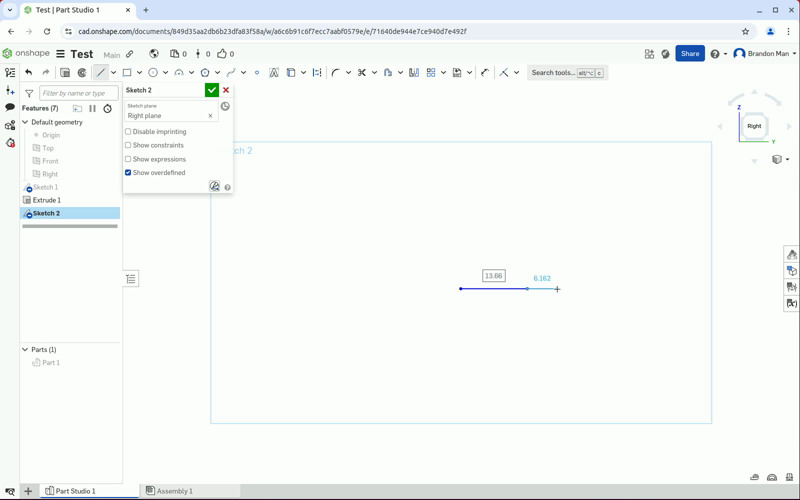
mouse_move(527, 301)
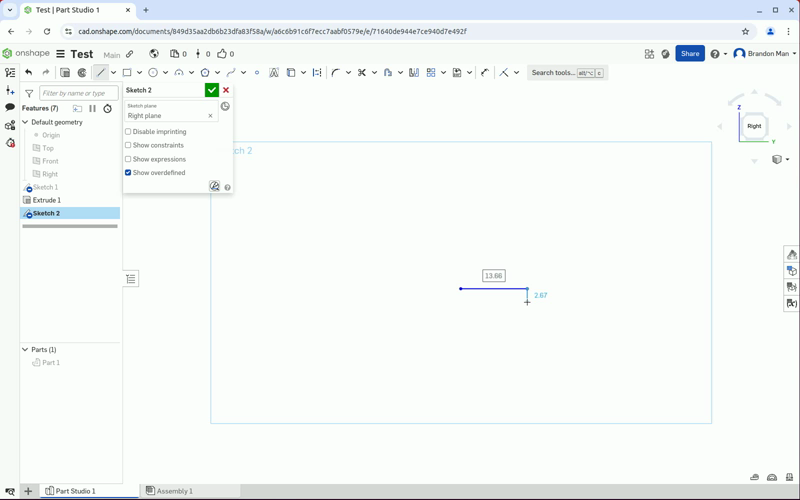
click(527, 301)
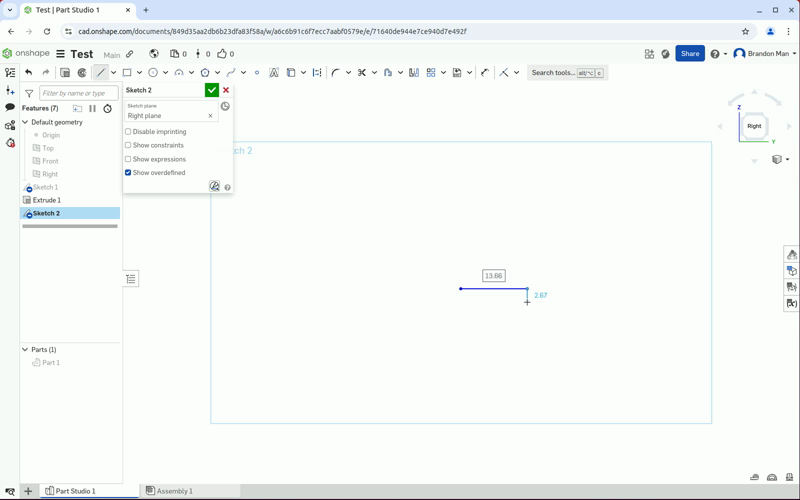
key_up(shift)
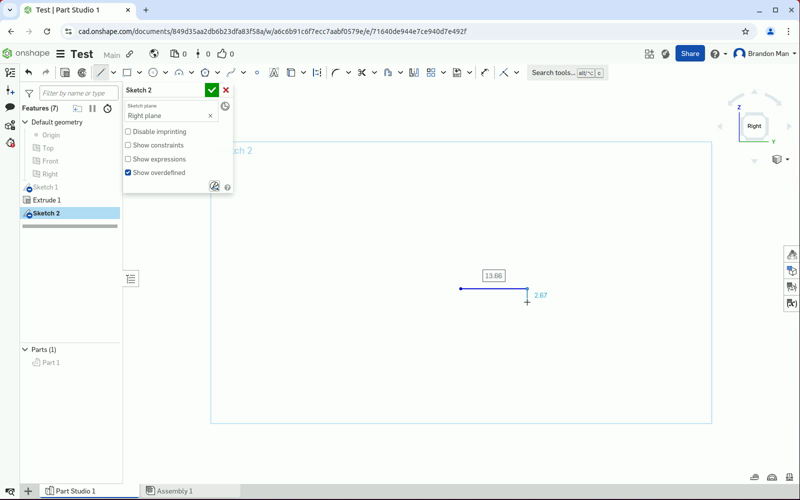
key_down(shift)
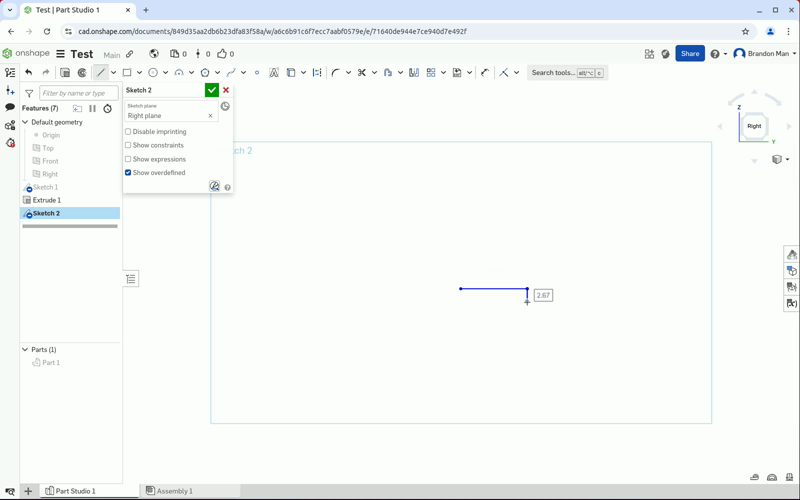
mouse_move(557, 301)
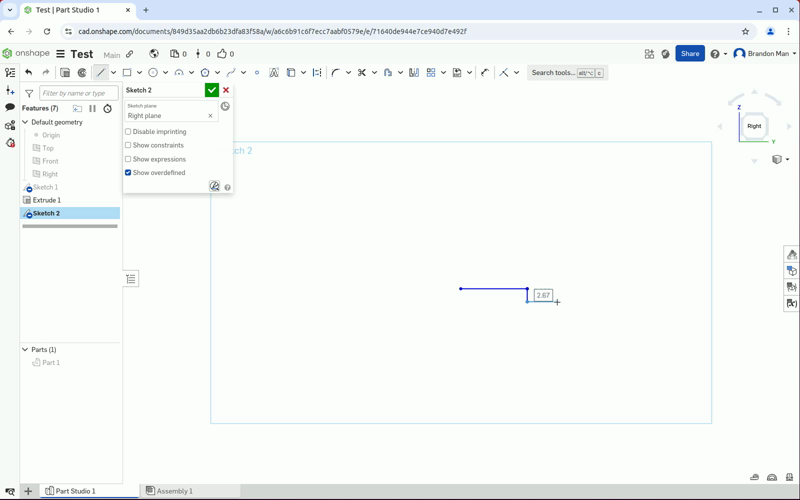
mouse_move(573, 301)
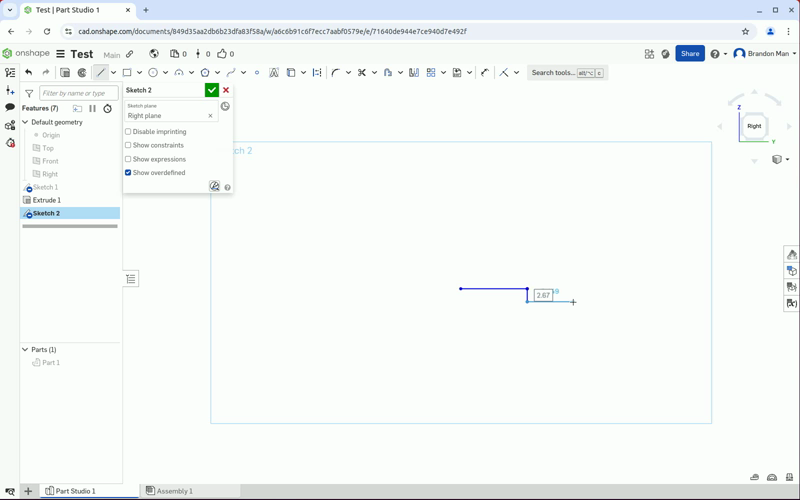
click(573, 301)
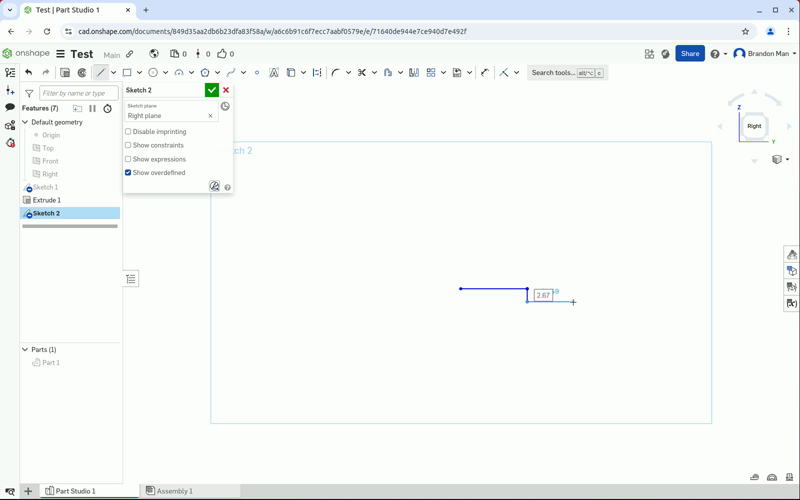
key_up(shift)
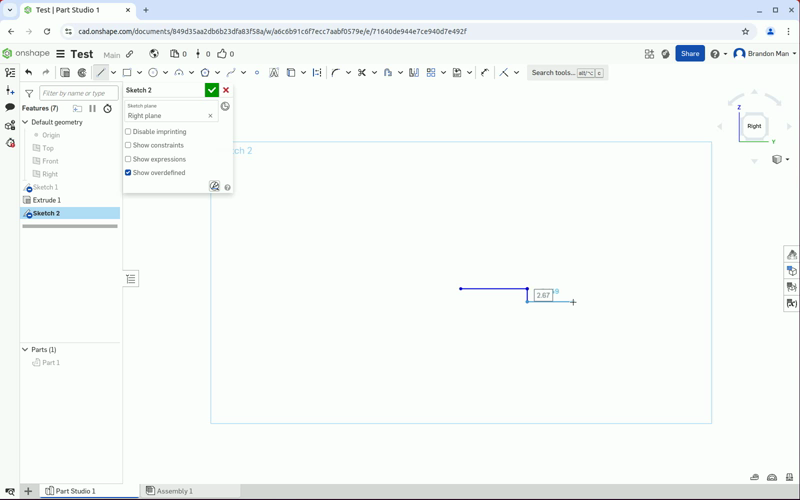
key_down(shift)
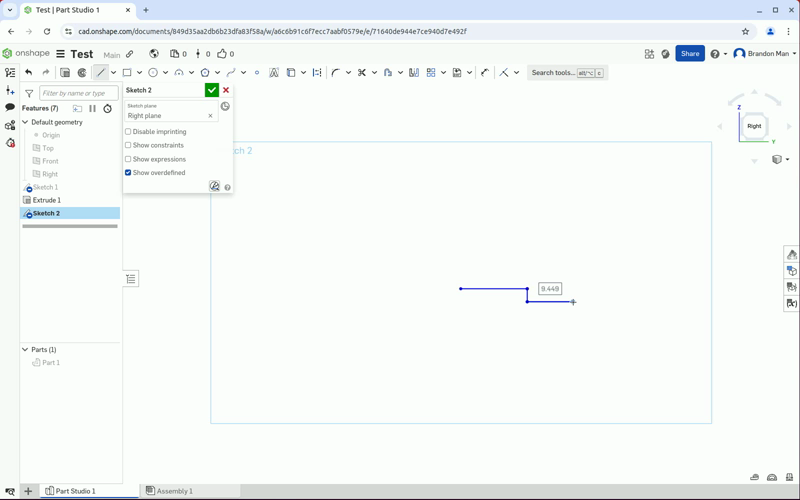
mouse_move(589, 301)
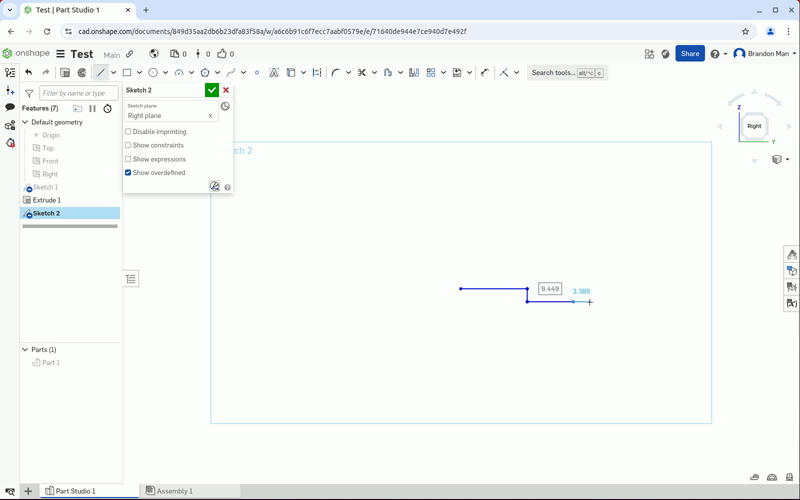
mouse_move(573, 275)
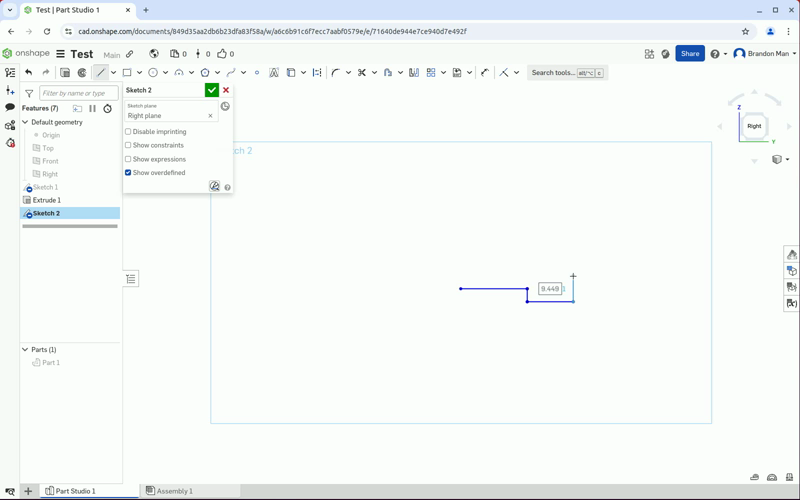
click(573, 275)
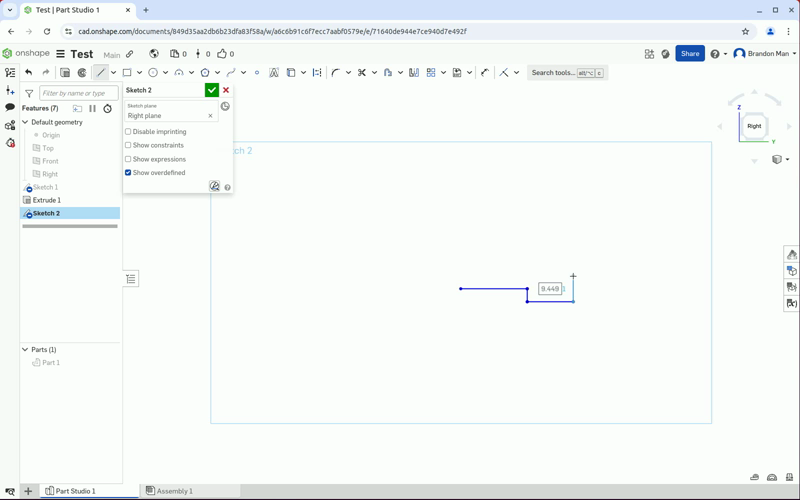
key_up(shift)
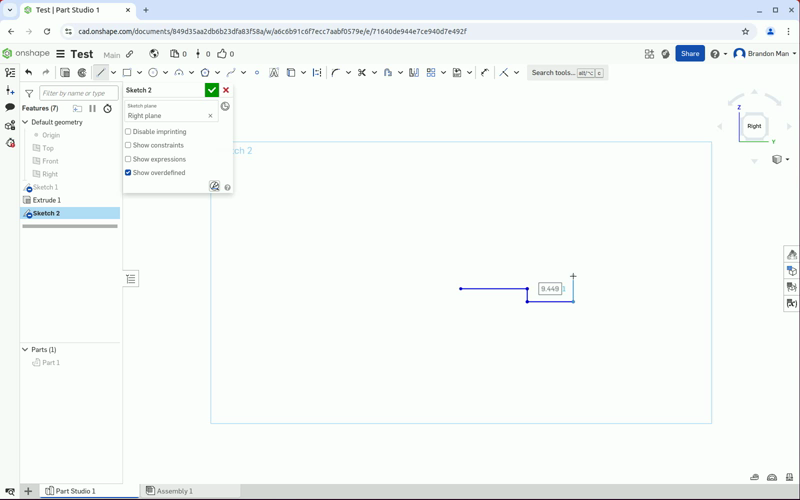
key_down(shift)
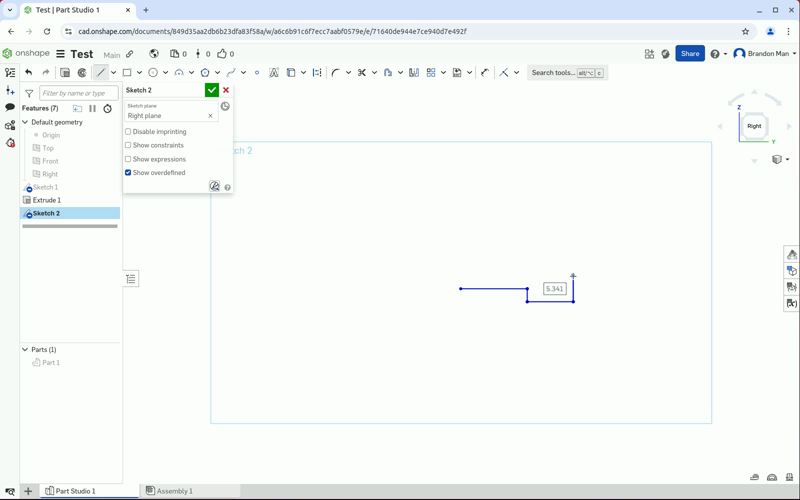
mouse_move(589, 275)
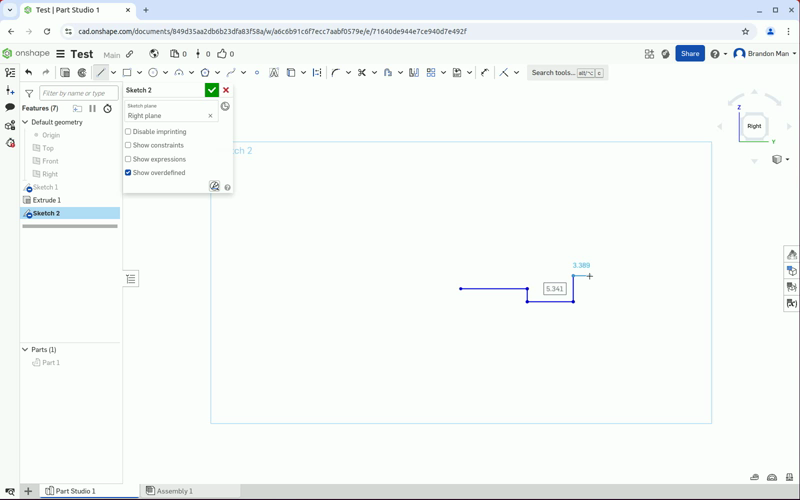
mouse_move(527, 275)
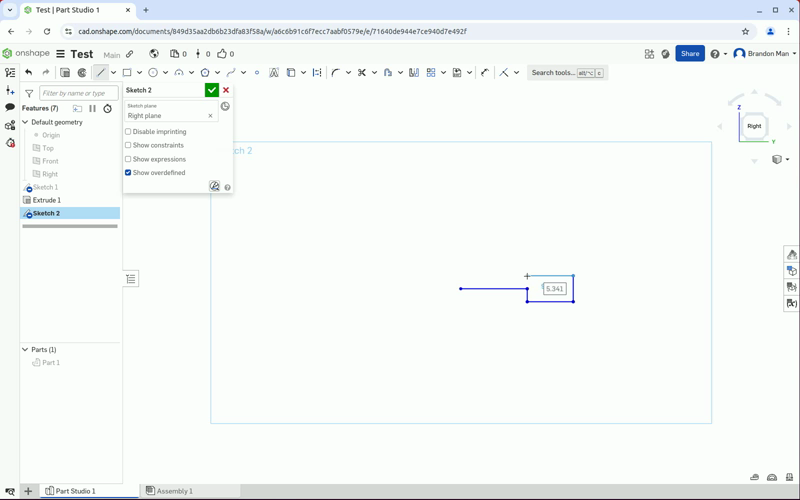
click(527, 275)
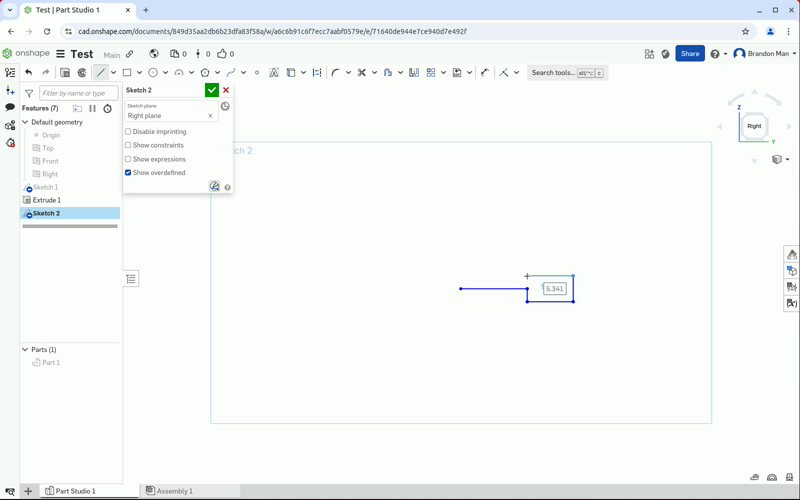
key_up(shift)
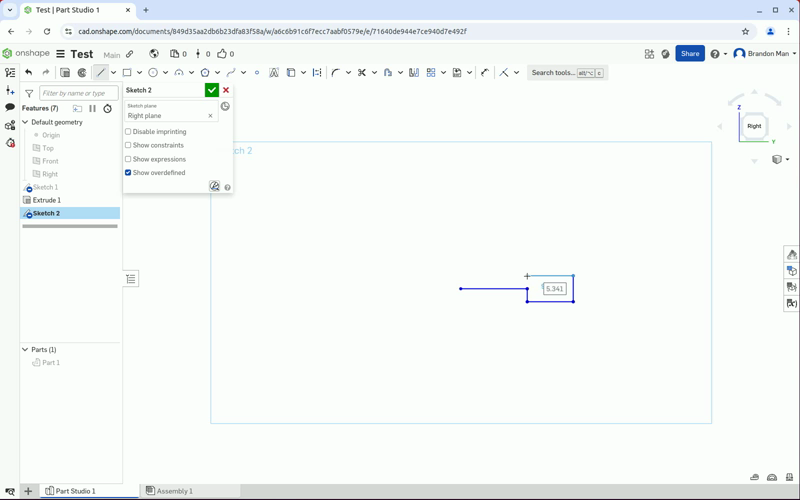
key_down(shift)
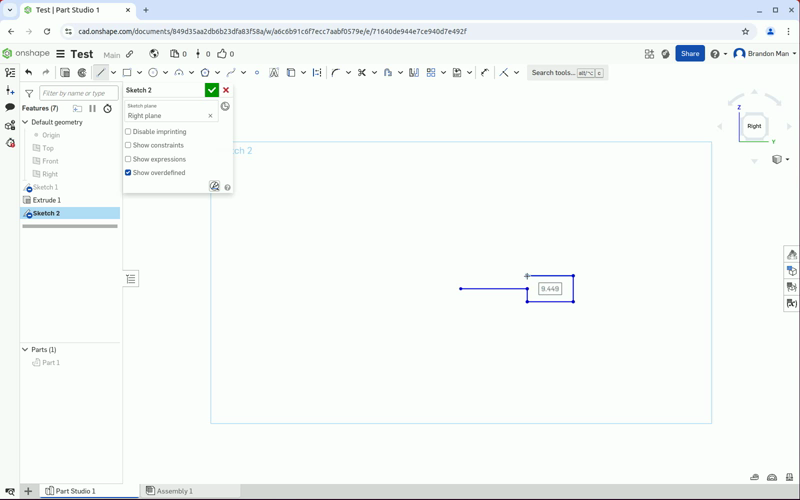
mouse_move(460, 275)
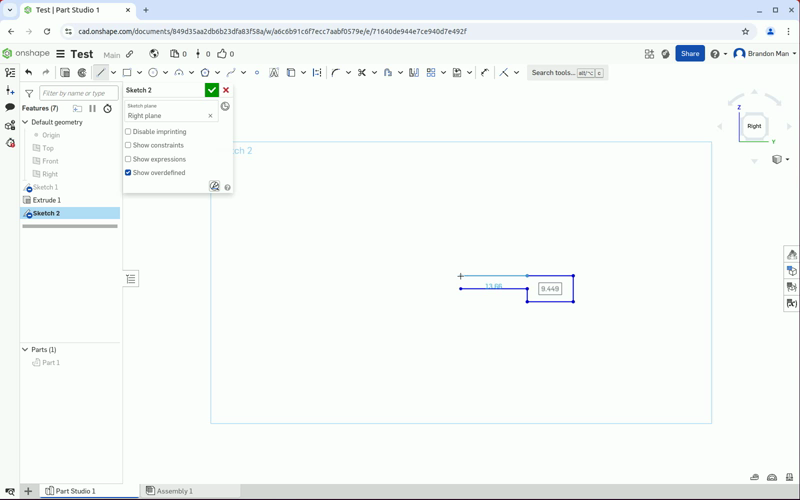
click(460, 275)
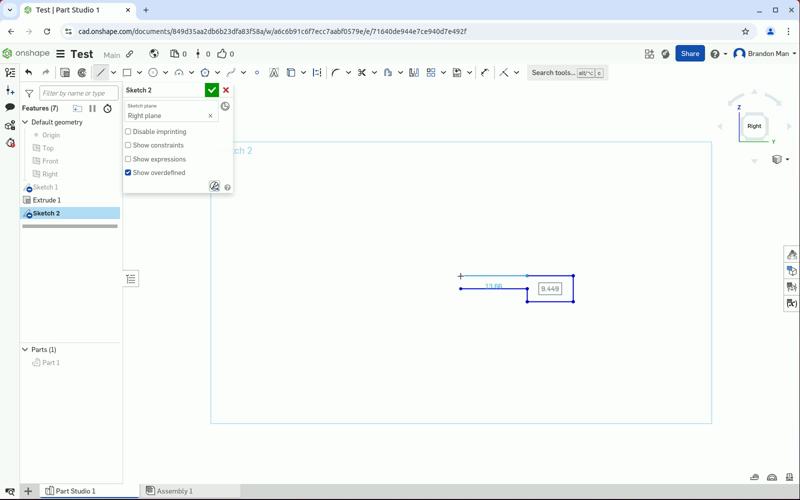
key_up(shift)
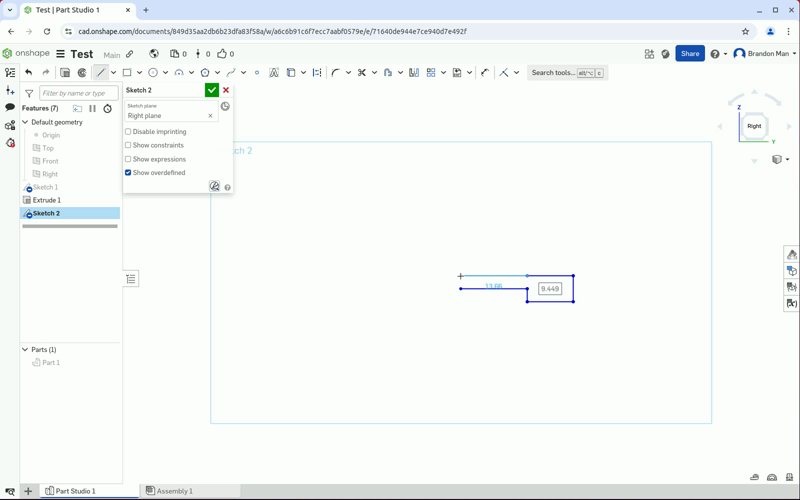
mouse_move(490, 275)
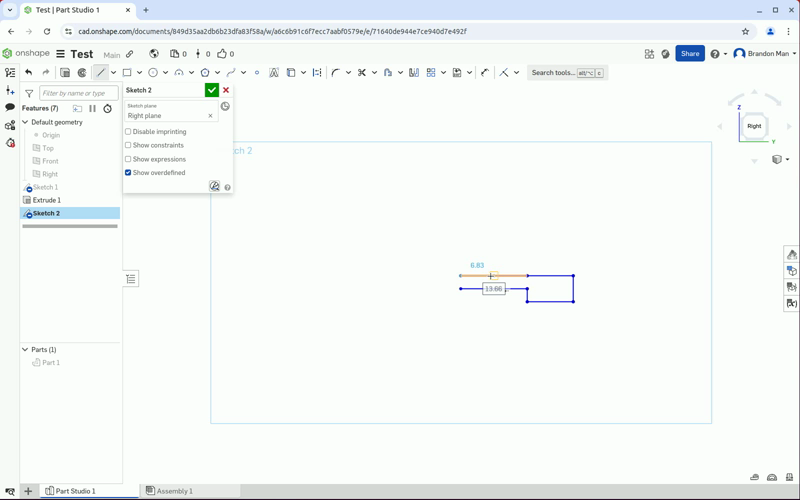
key_down(shift)
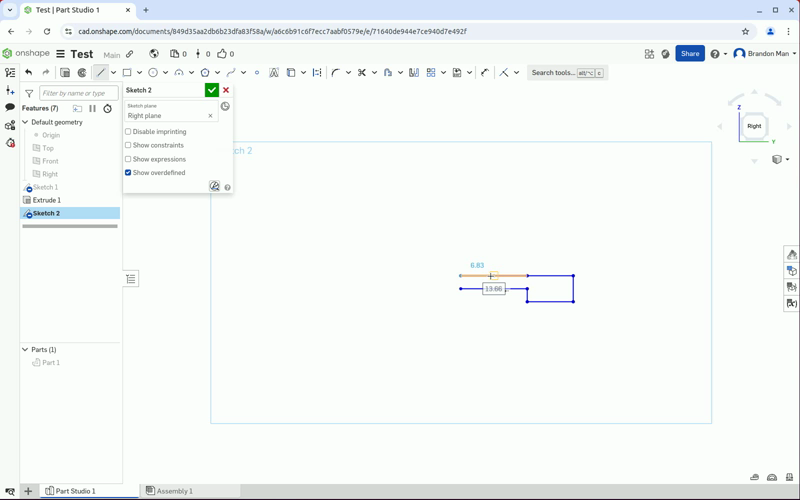
mouse_move(460, 288)
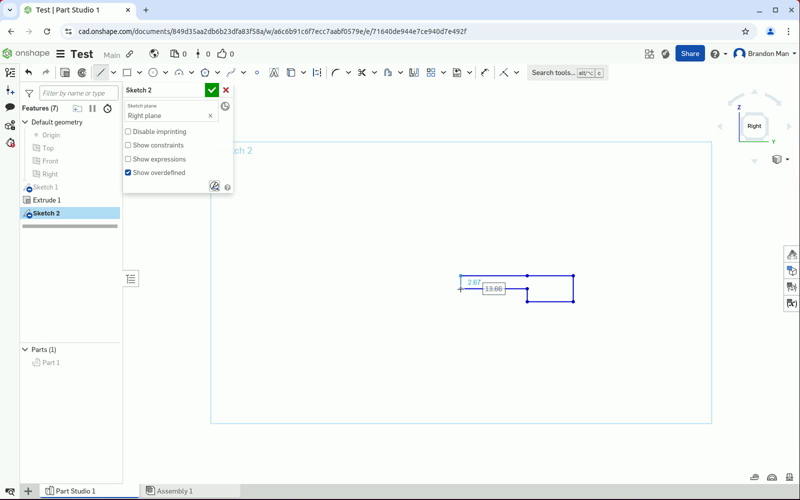
key_up(shift)
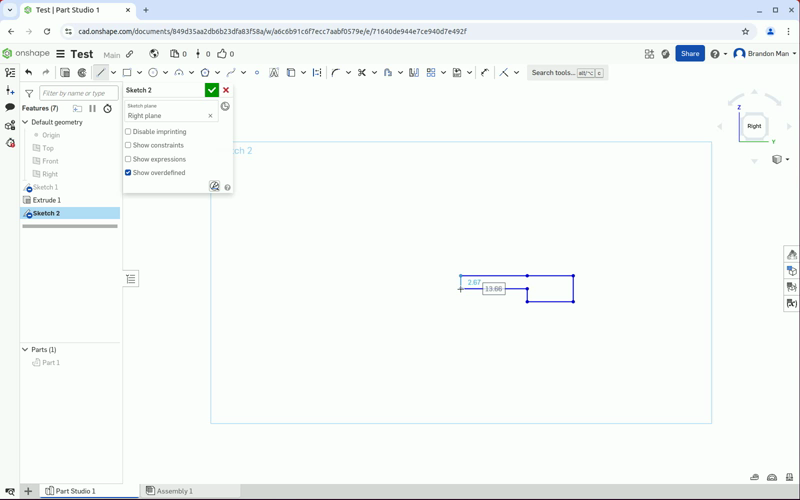
click(460, 288)
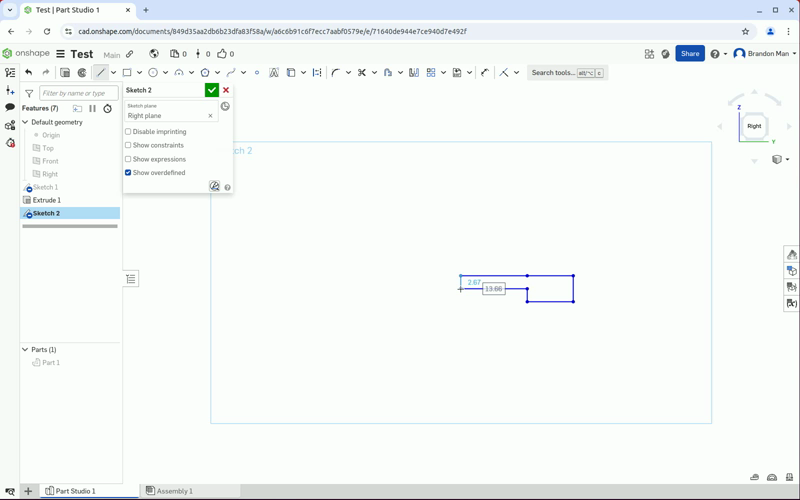
key(esc)
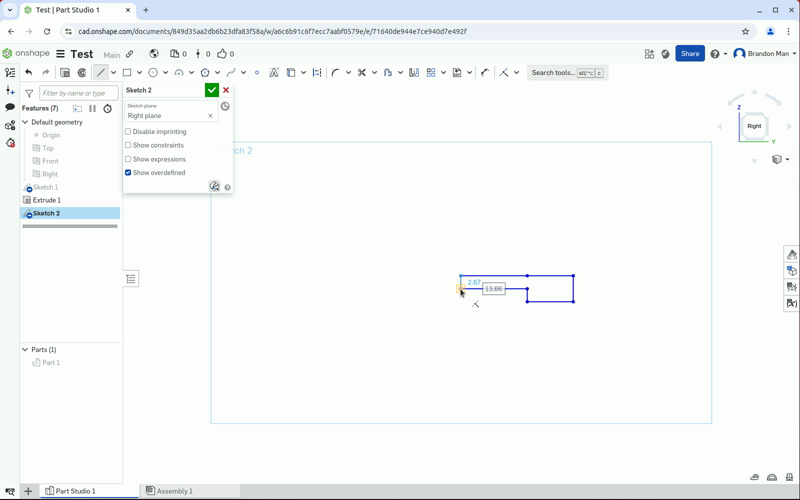
mouse_move(482, 280)
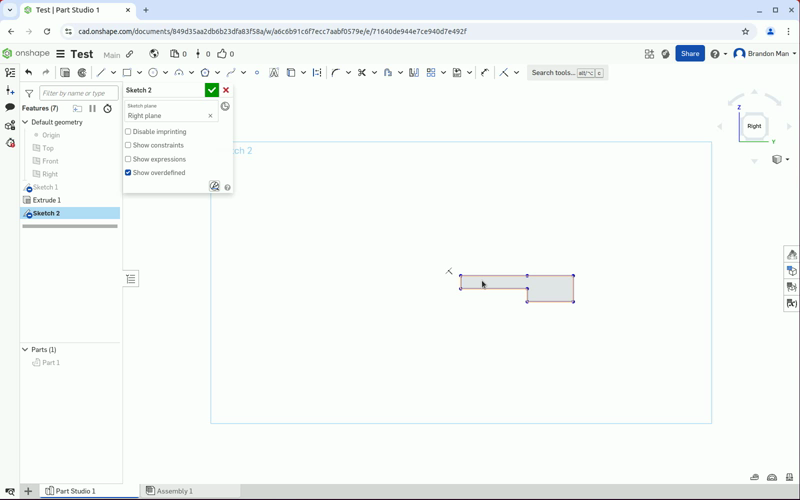
click(482, 280)
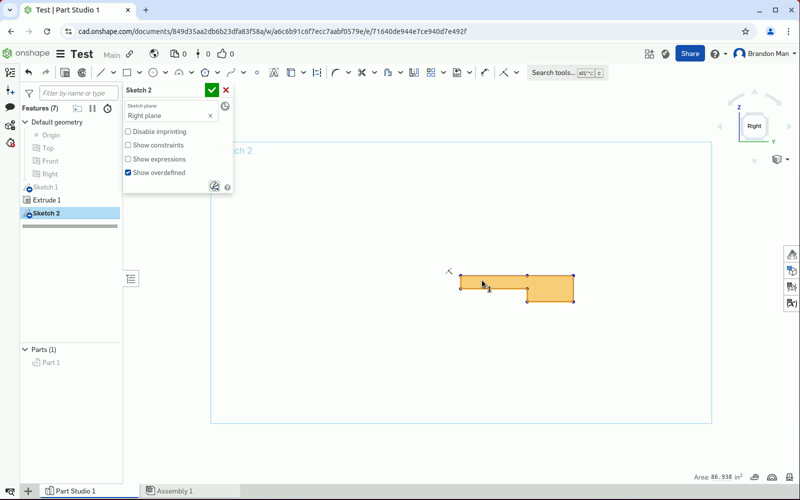
mouse_move(73, 352)
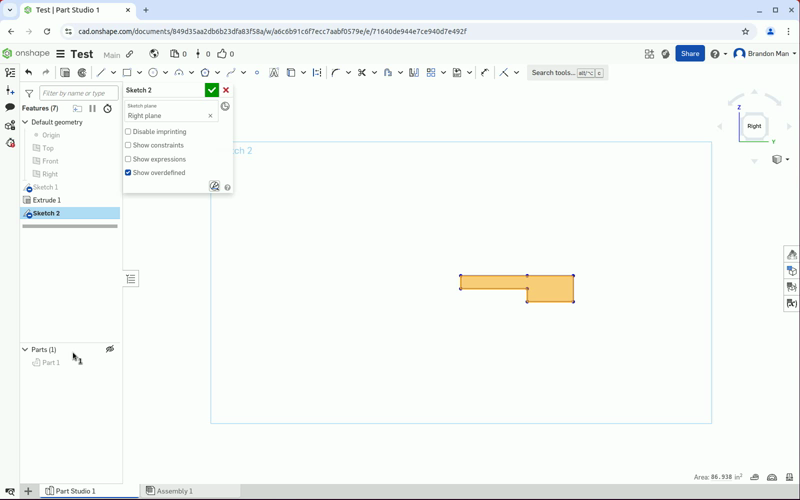
key(shift+y)
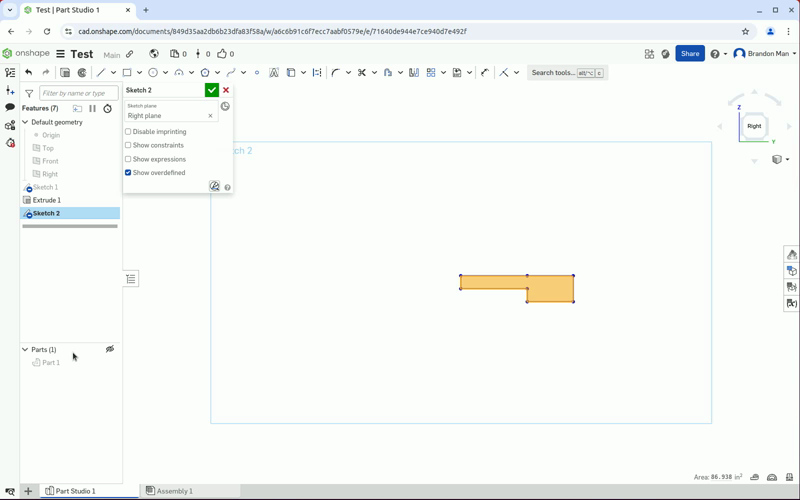
key(shift+e)
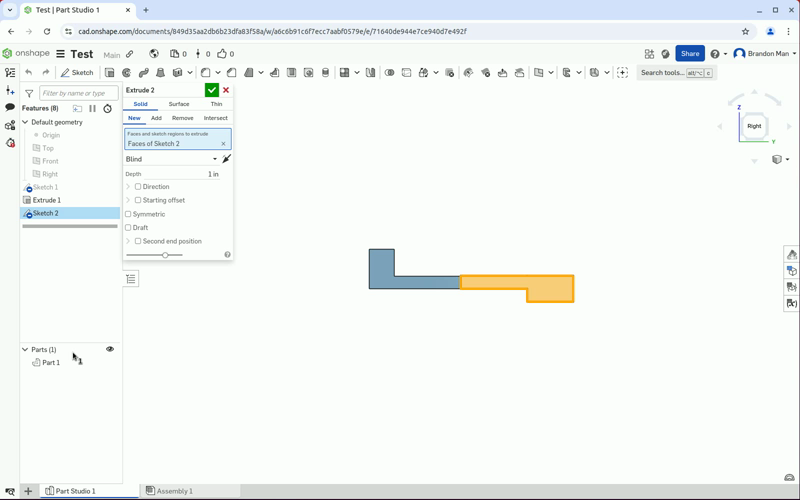
mouse_move(143, 106)
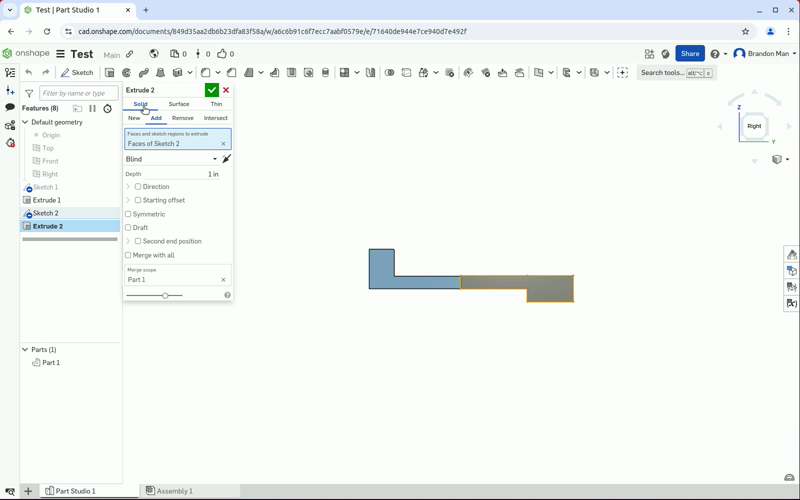
click(143, 106)
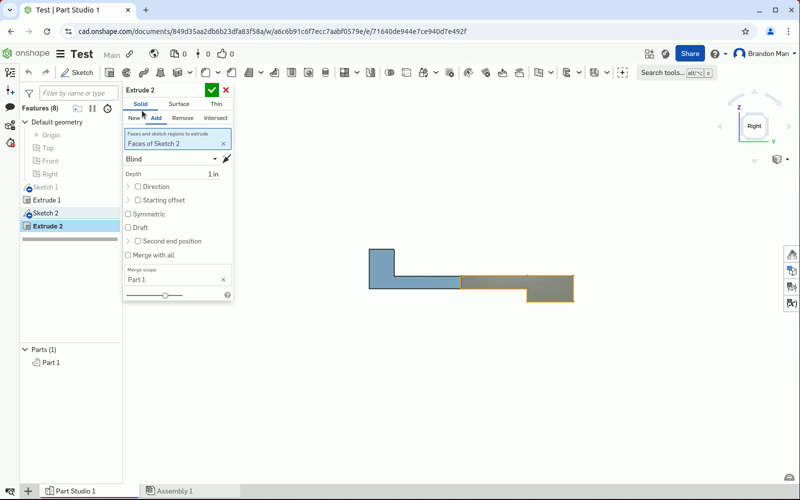
mouse_move(137, 120)
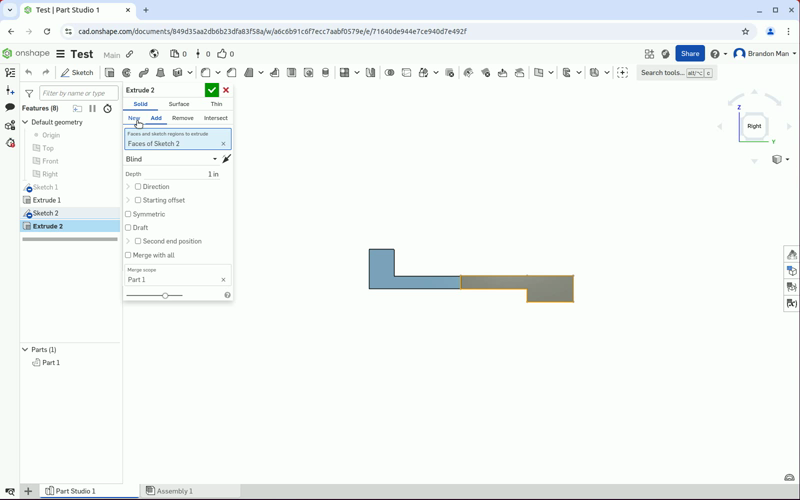
click(137, 120)
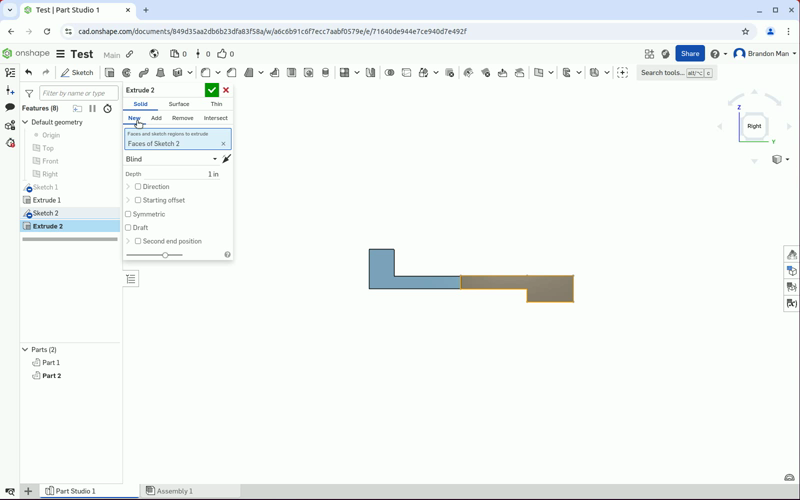
key(tab, 4)
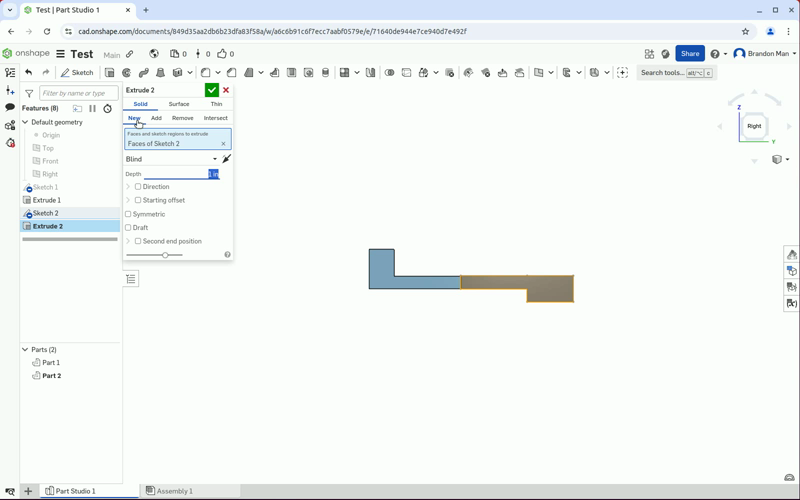
text(-15.405)
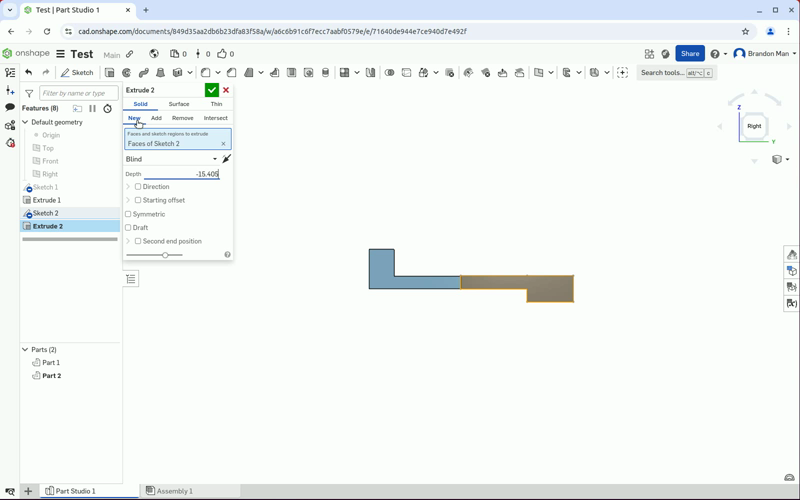
key(enter)
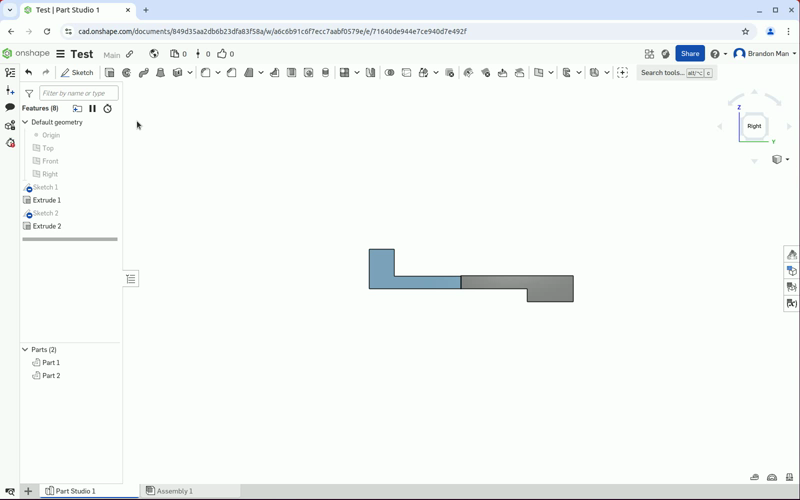
key(shift+h)
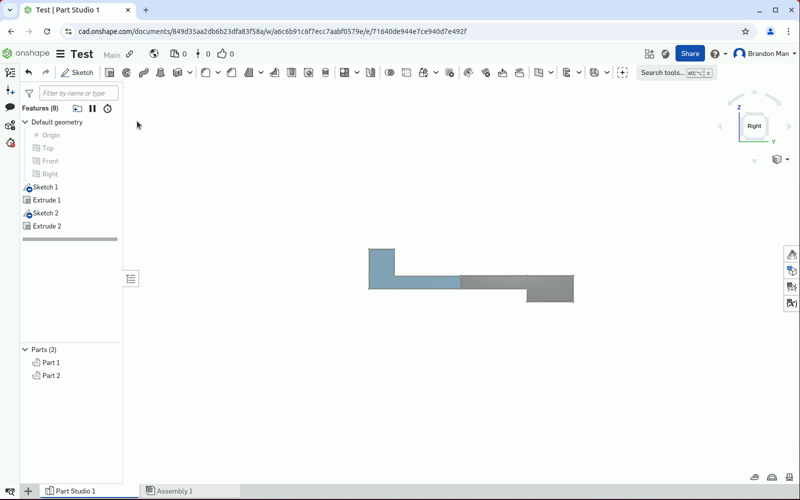
key(shift+h)
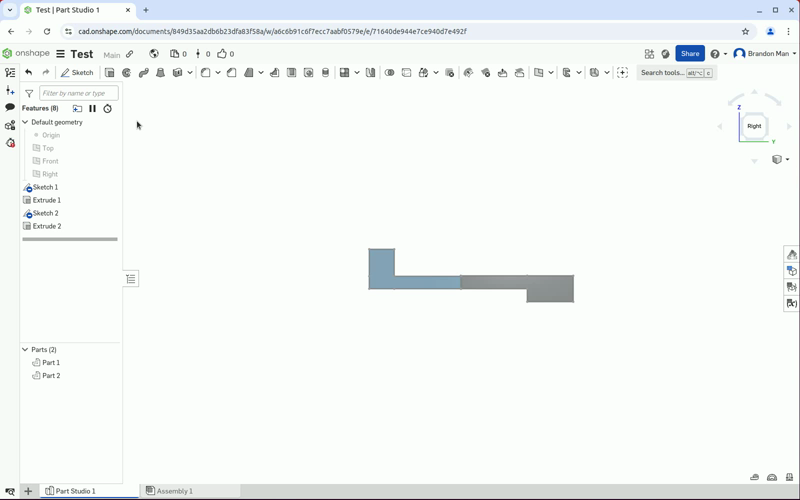
key(shift+7)
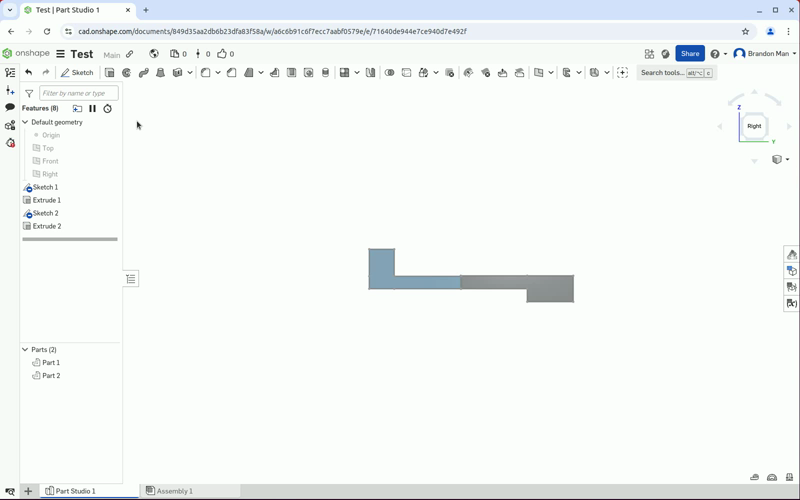
key(right, 2)
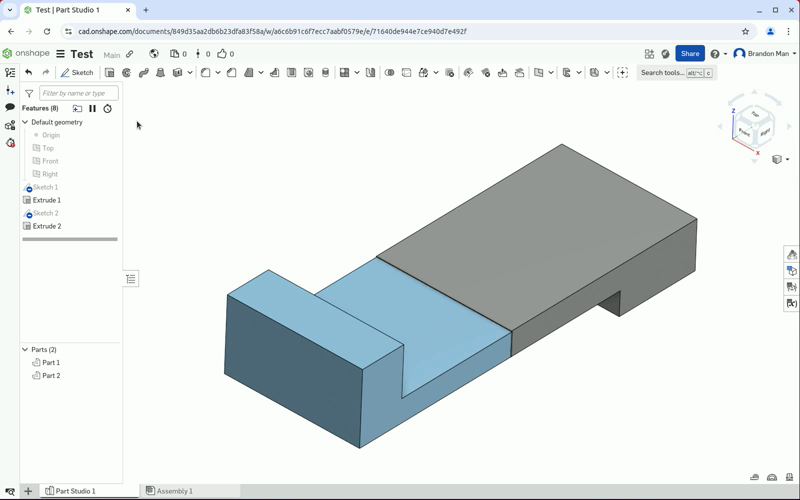
key(down, 2)
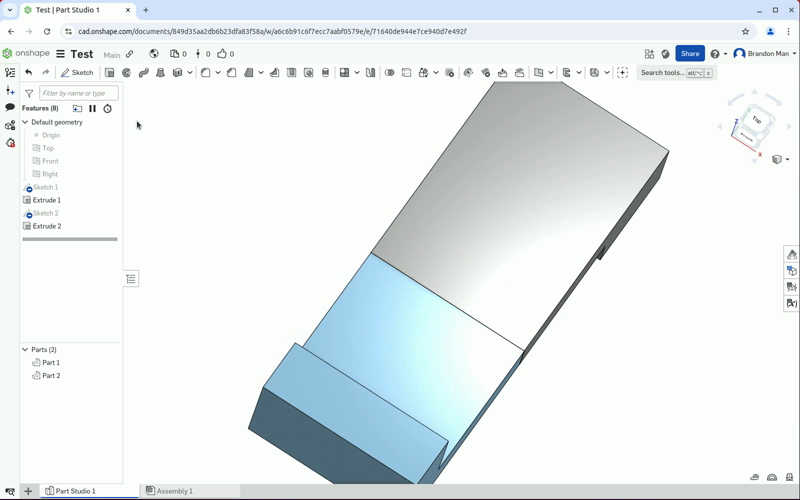
key(up, 2)
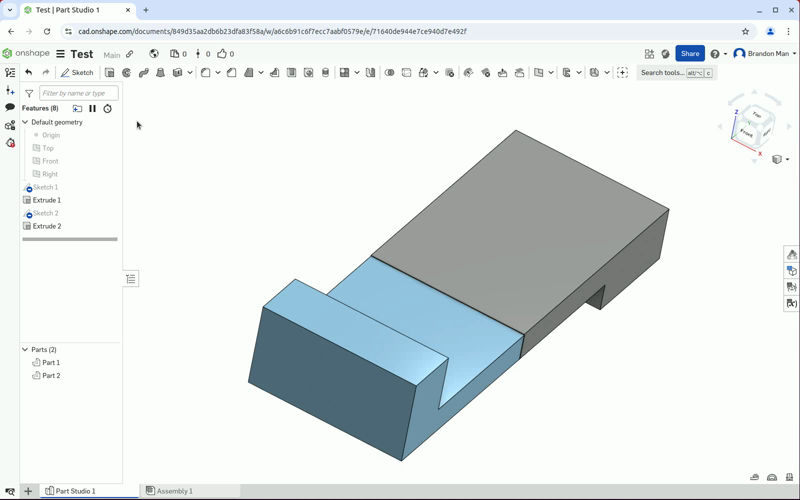
key(left, 2)
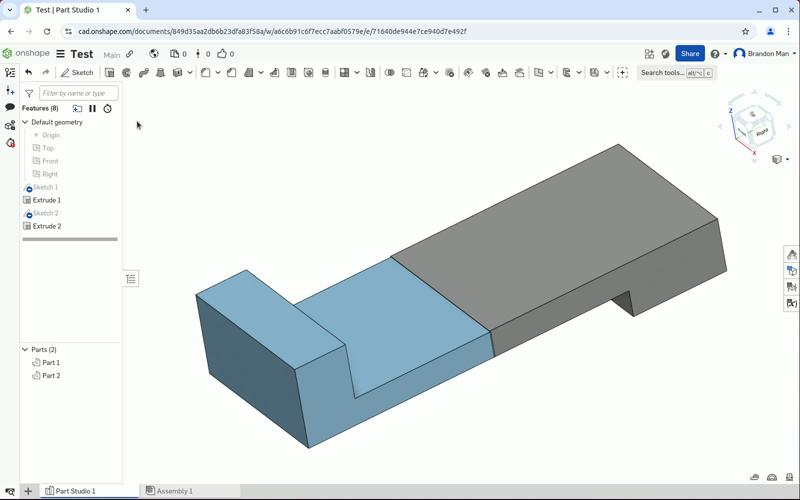
mouse_move(73, 189)
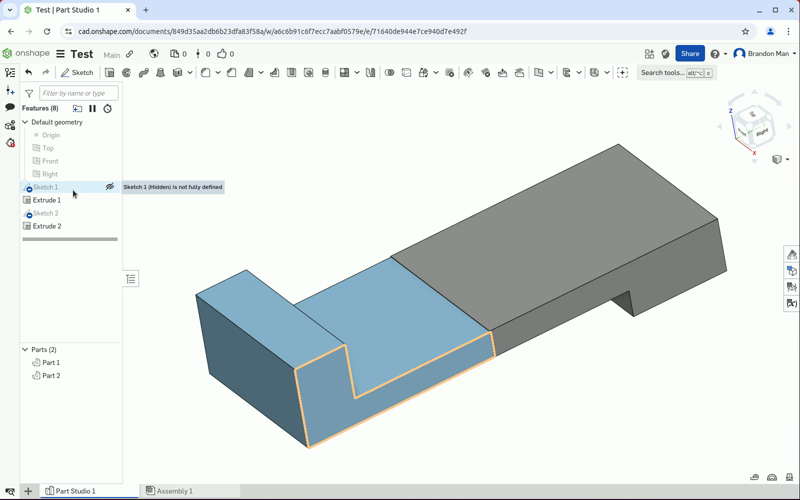
click(73, 189)